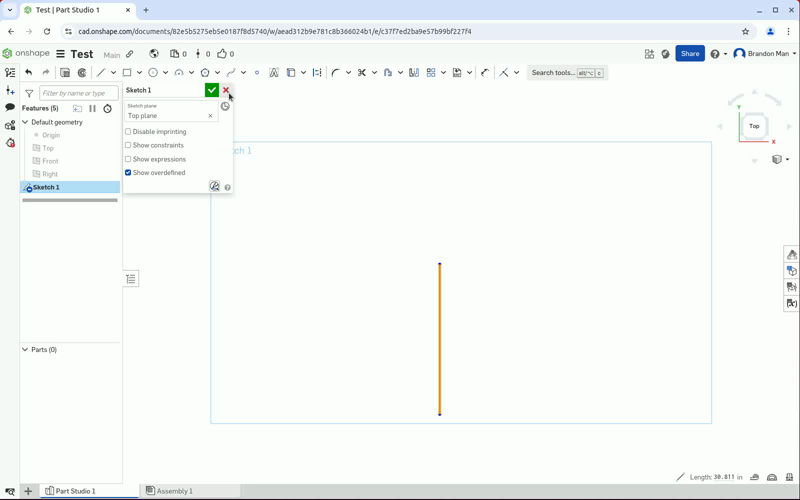
key(shift+h)
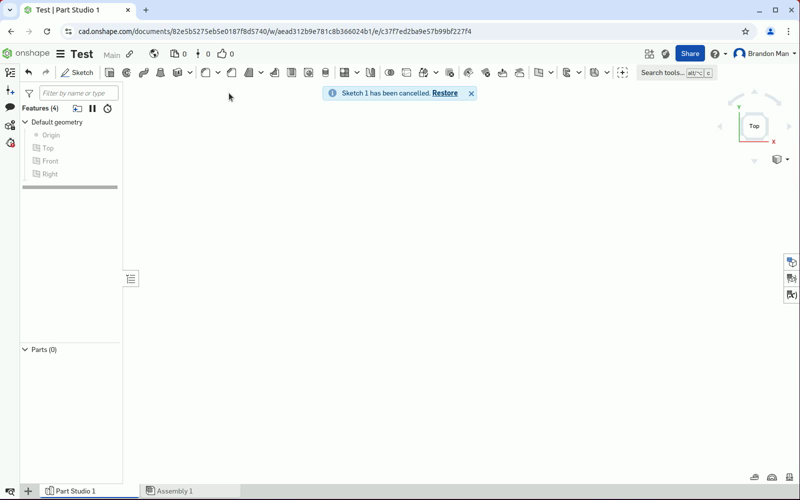
mouse_move(73, 352)
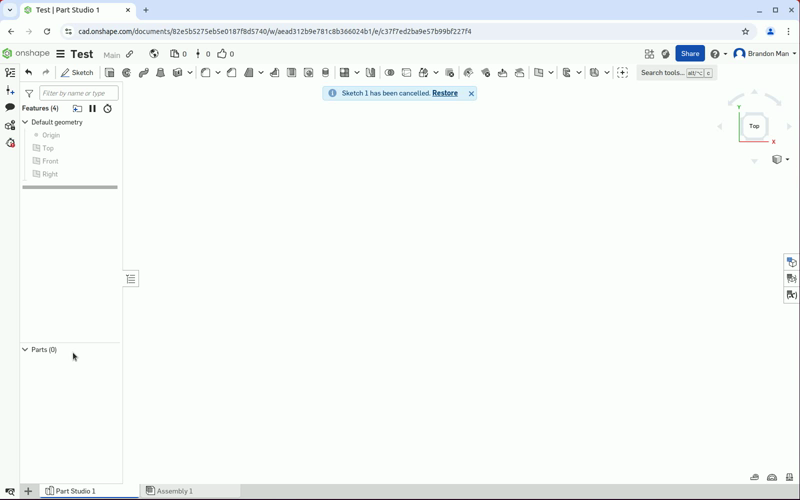
key(y)
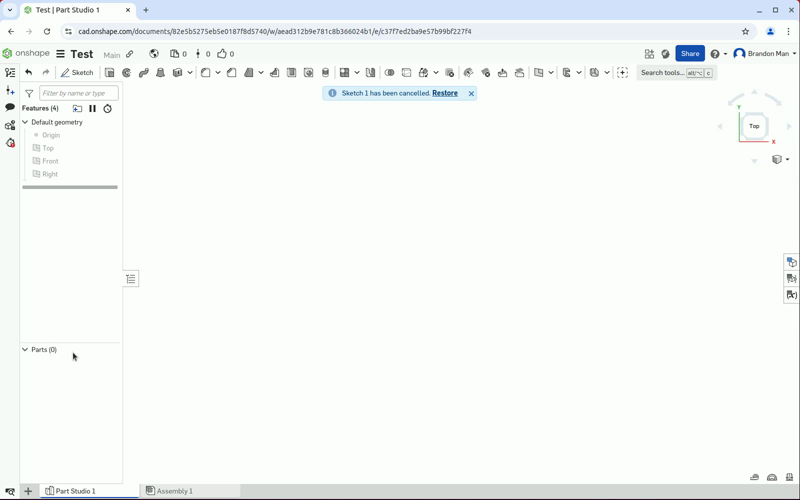
key(shift+p)
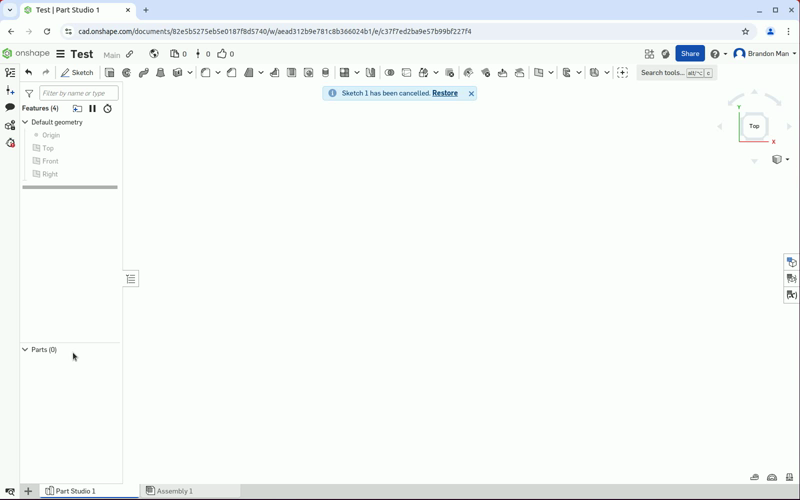
key(space)
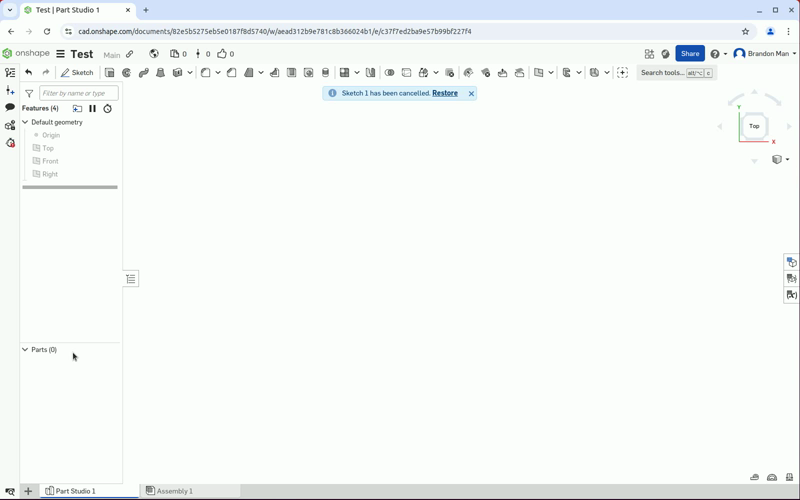
key_down(shift)
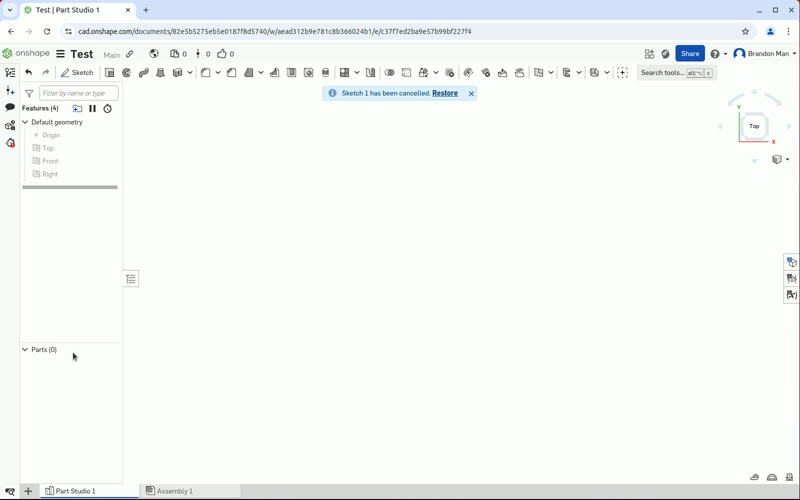
key(up)
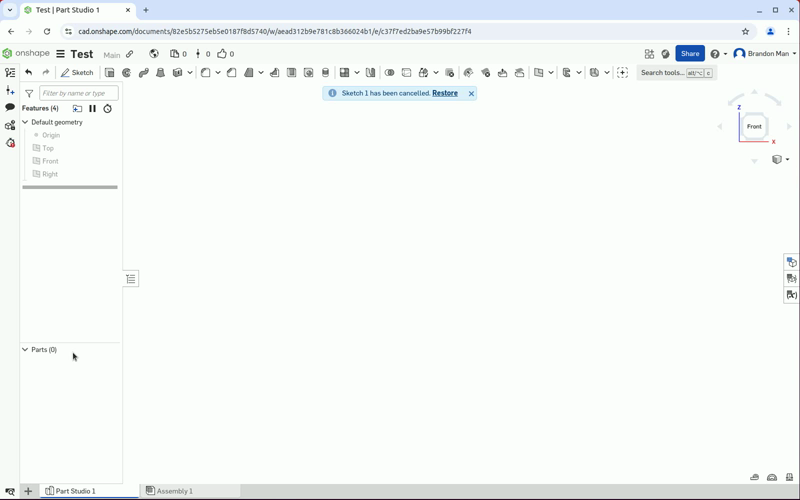
key_up(shift)
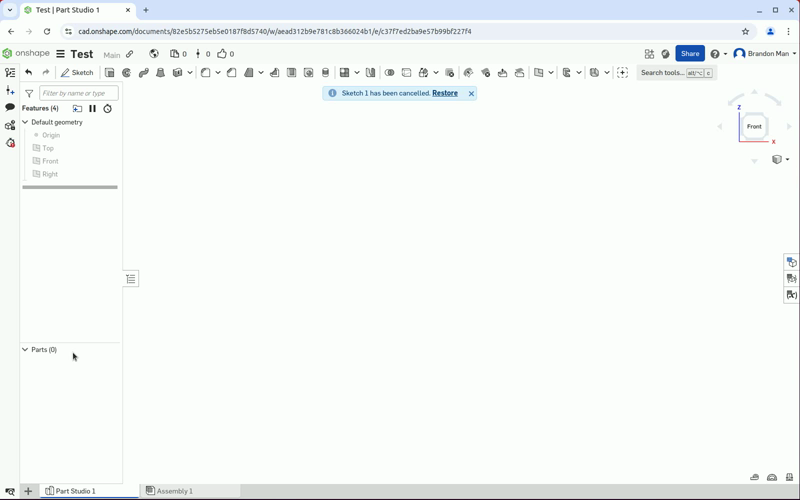
mouse_move(73, 352)
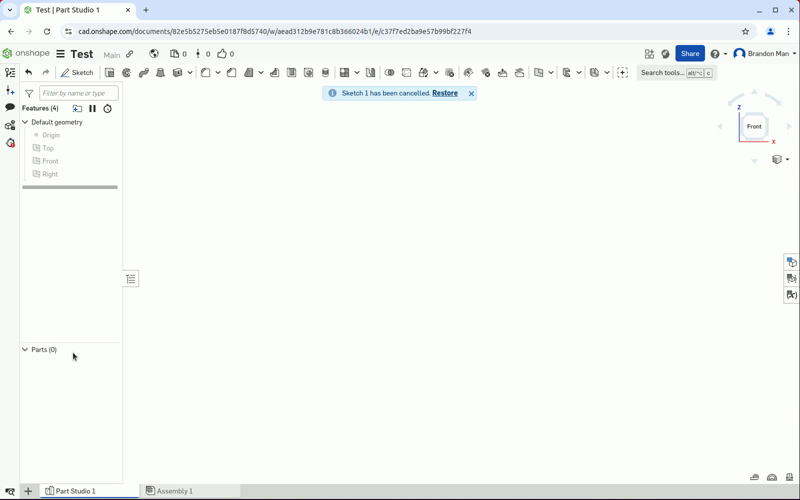
key(shift+y)
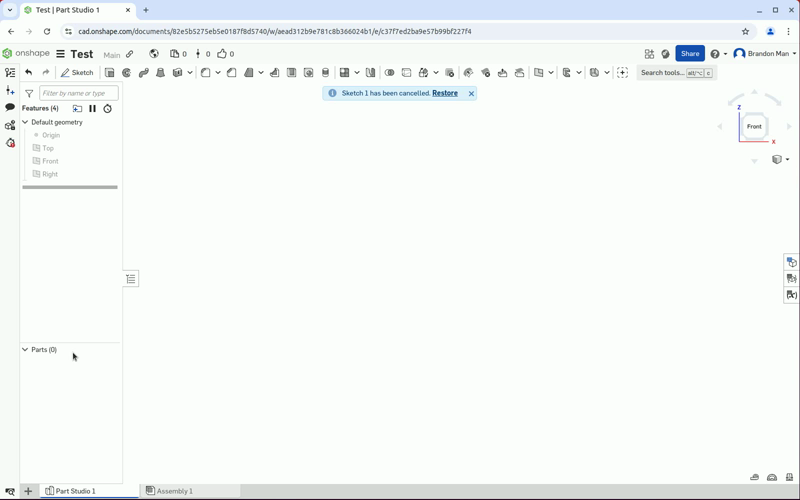
key(shift+s)
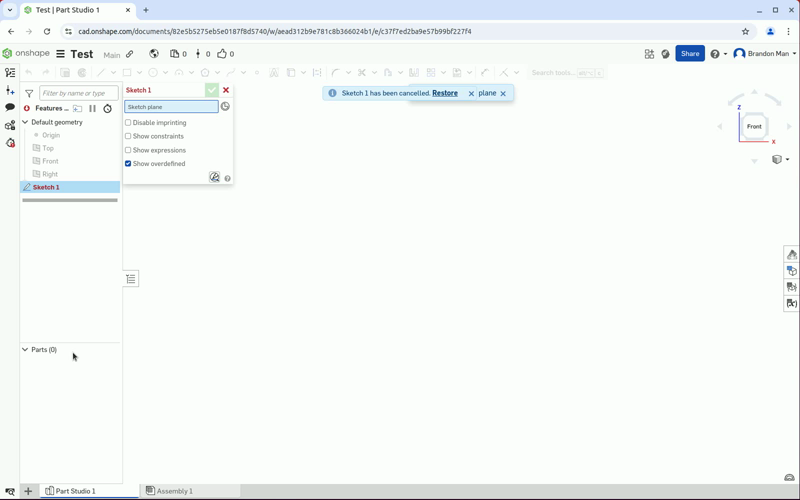
mouse_move(73, 163)
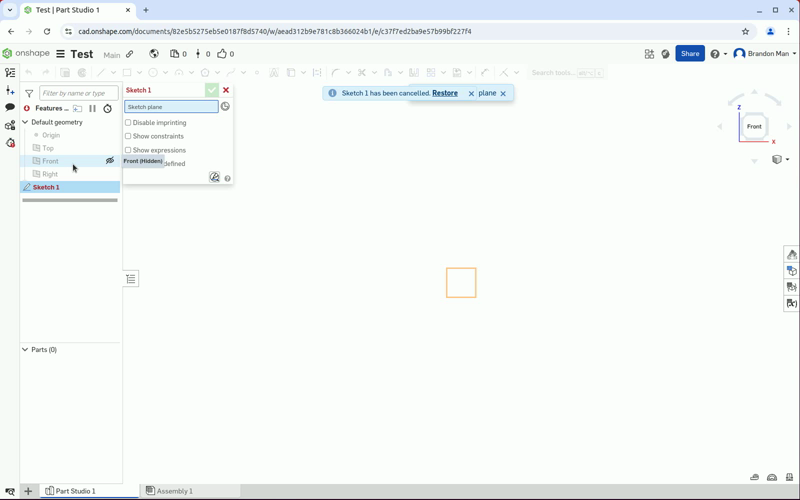
click(73, 163)
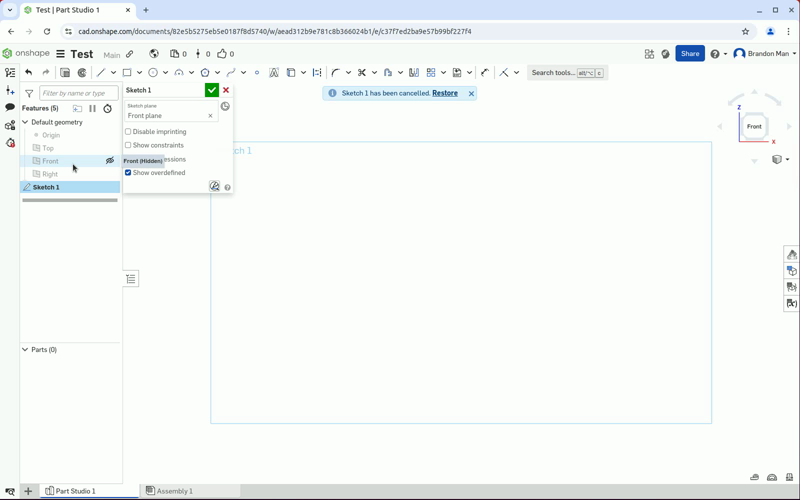
mouse_move(73, 352)
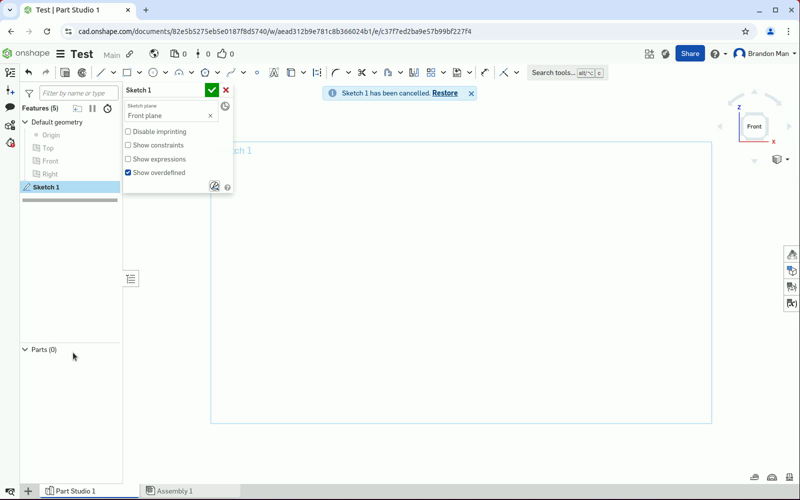
key(y)
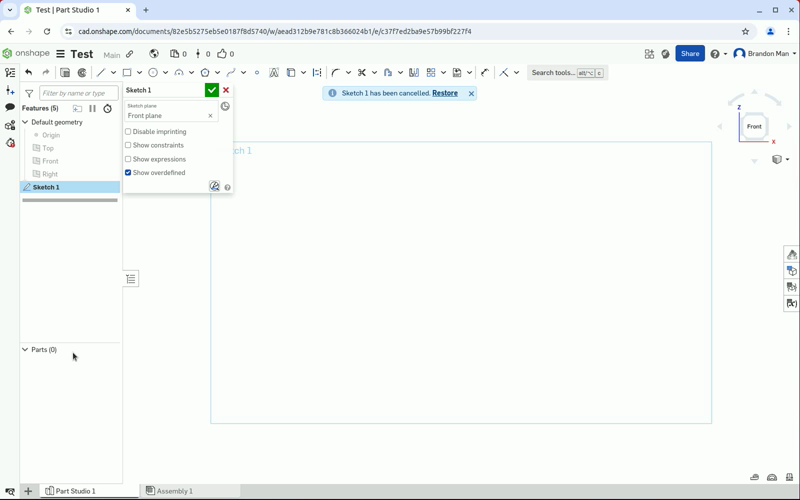
key(l)
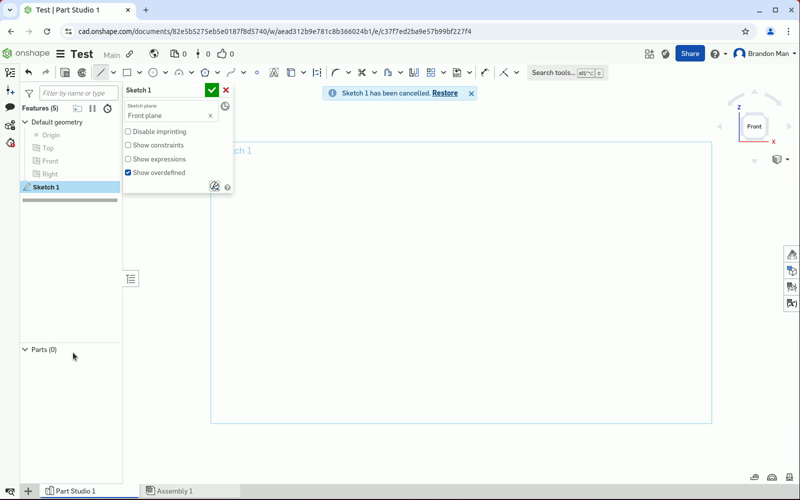
key_down(shift)
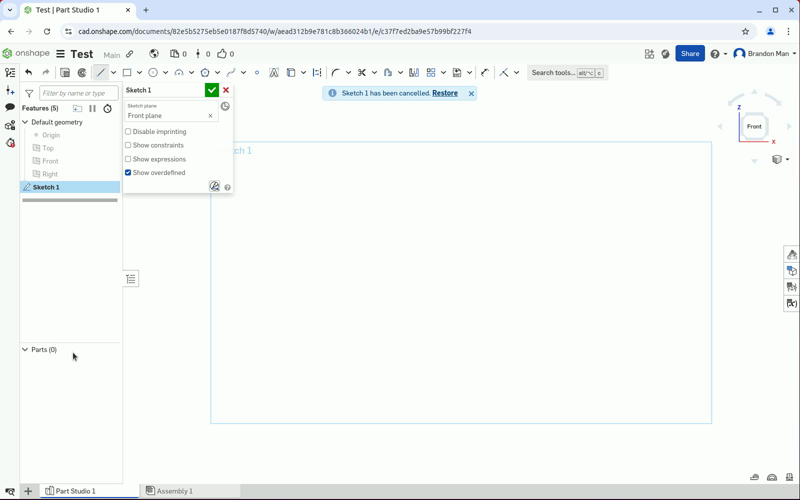
mouse_move(359, 322)
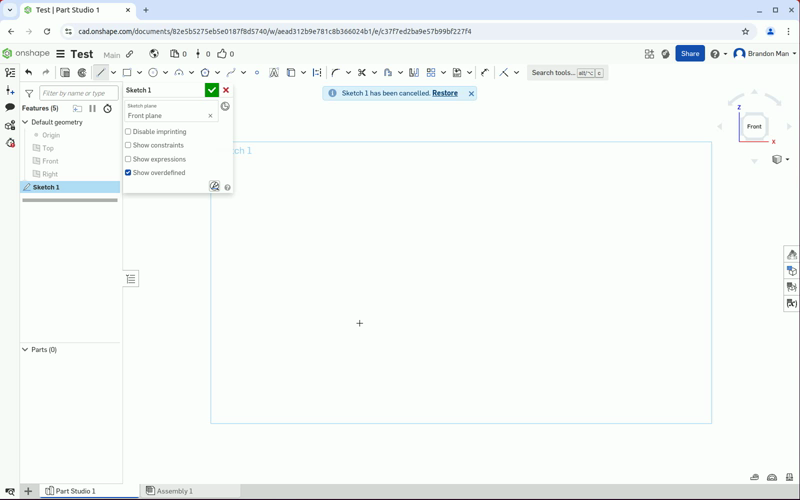
click(359, 322)
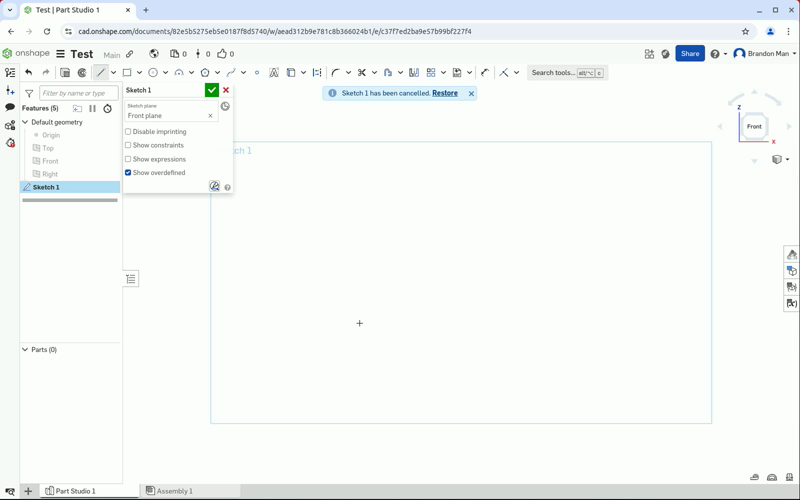
key_up(shift)
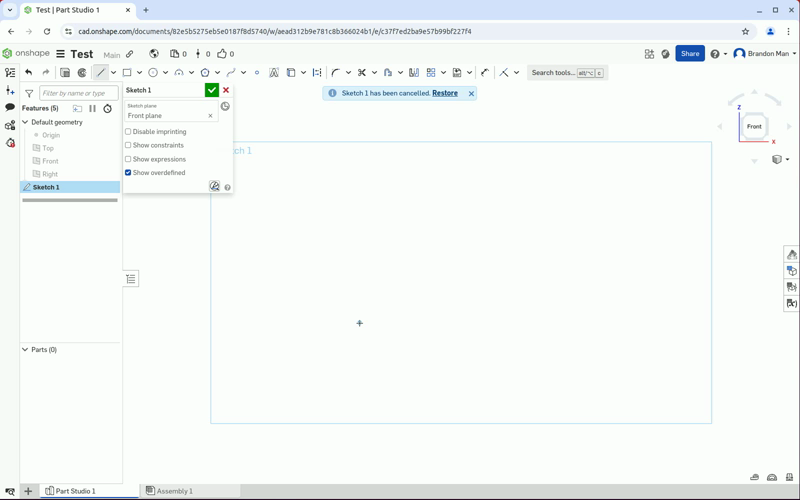
key_down(shift)
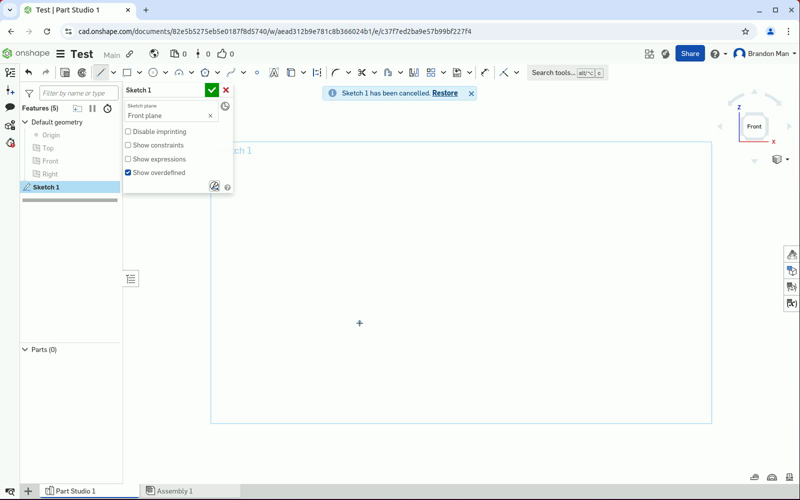
mouse_move(472, 322)
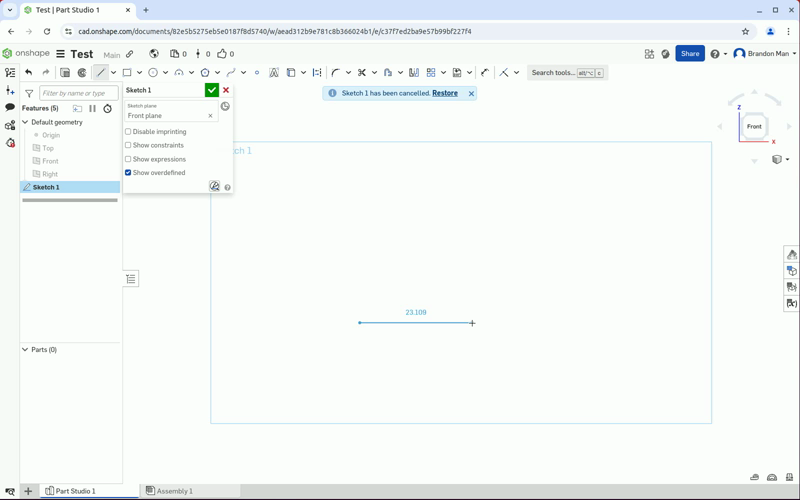
click(472, 322)
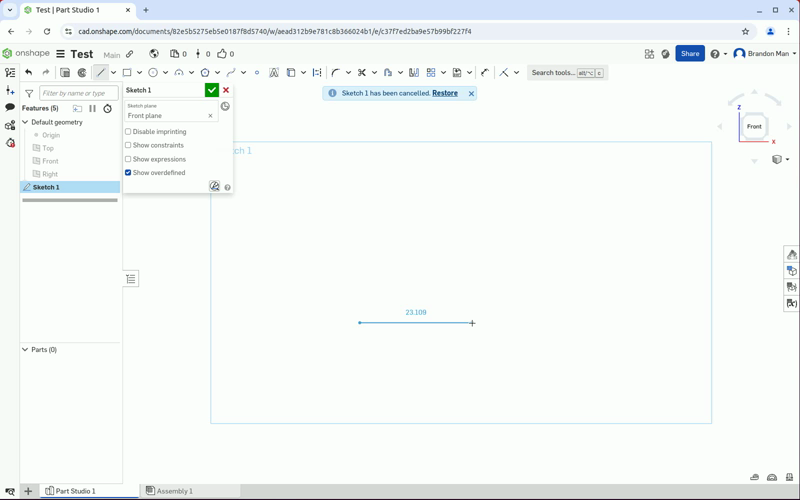
key_up(shift)
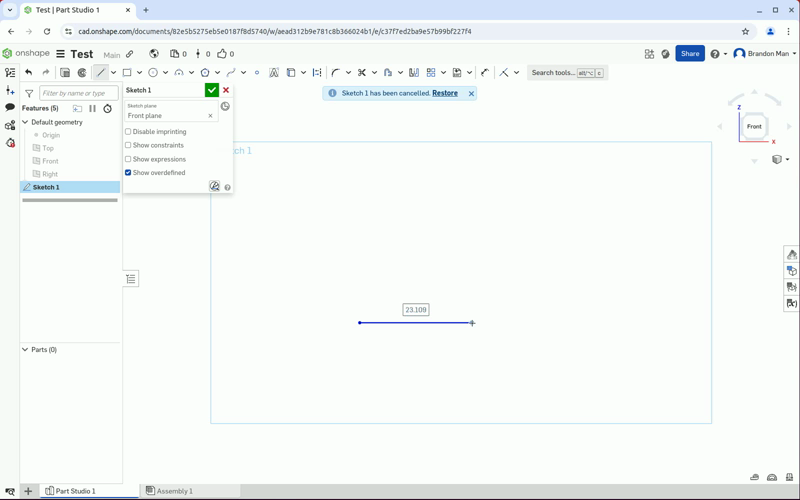
key_down(shift)
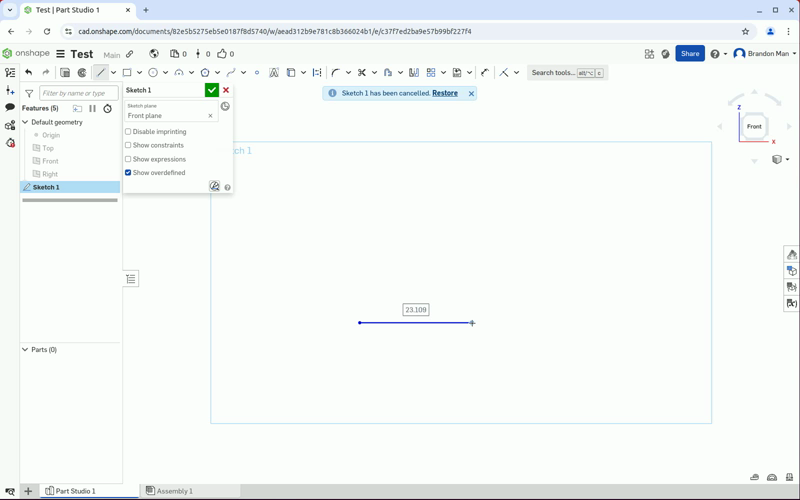
mouse_move(472, 210)
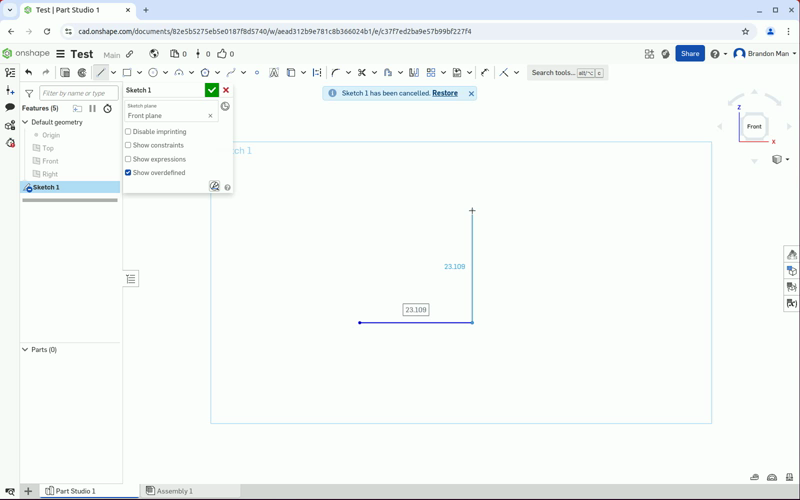
click(472, 210)
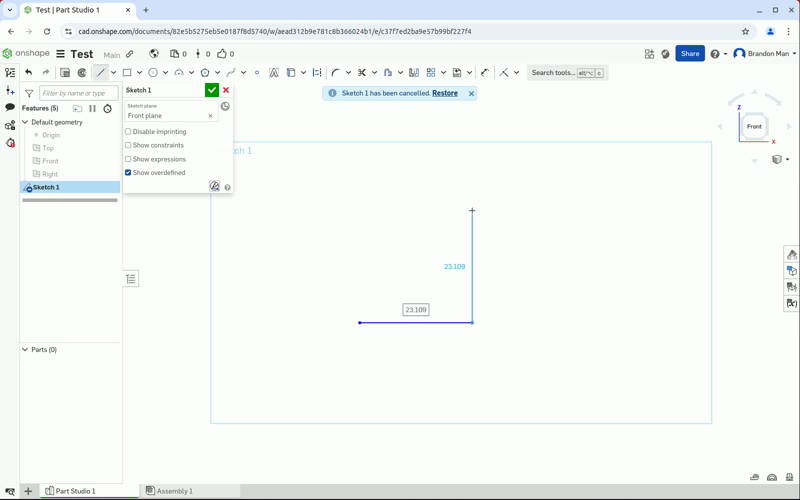
key_up(shift)
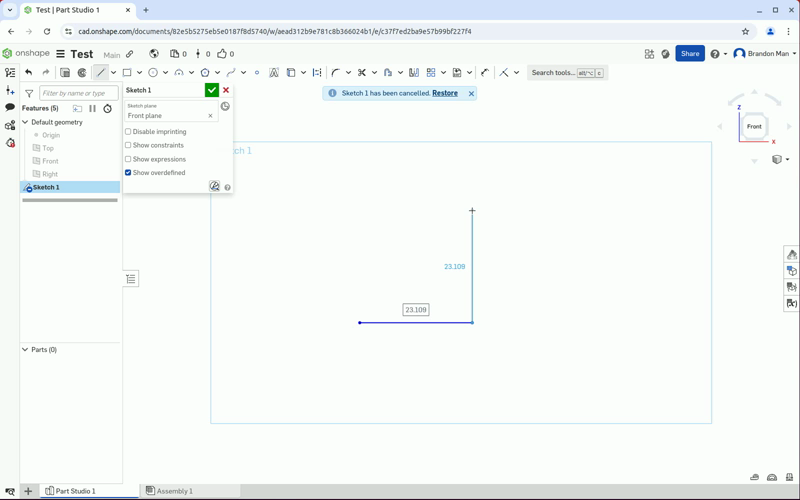
key_down(shift)
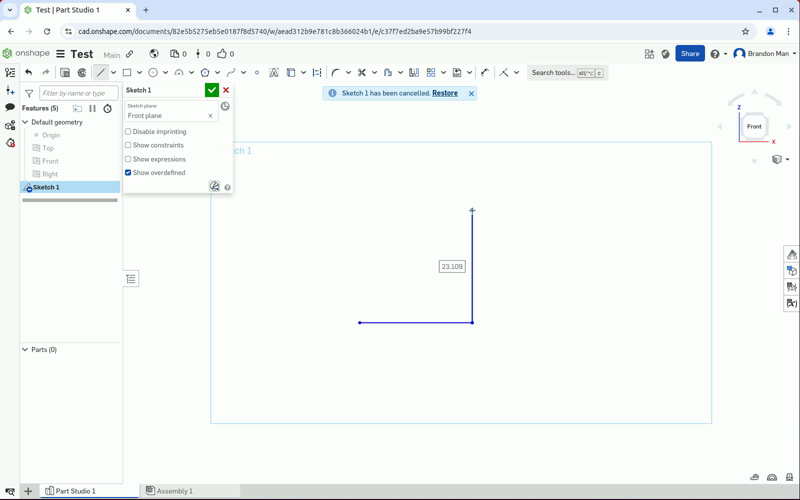
mouse_move(359, 210)
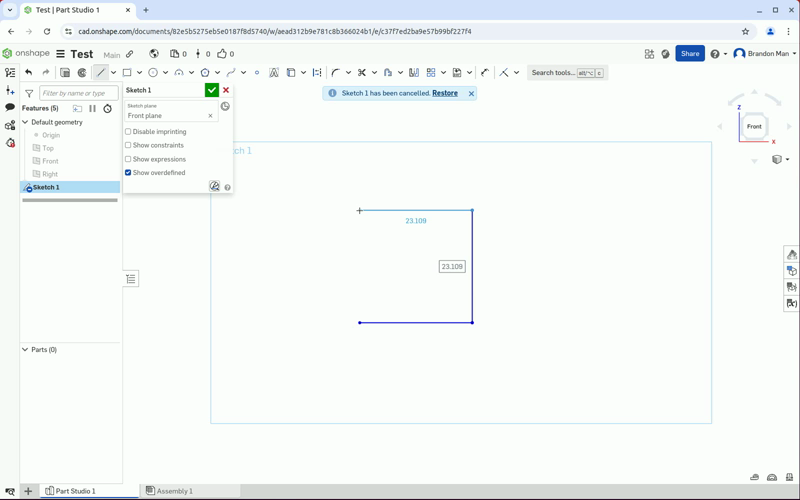
click(359, 210)
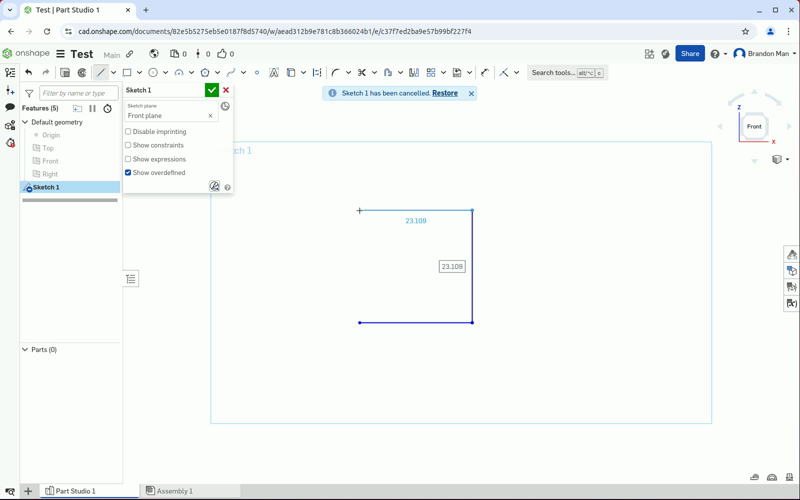
key_up(shift)
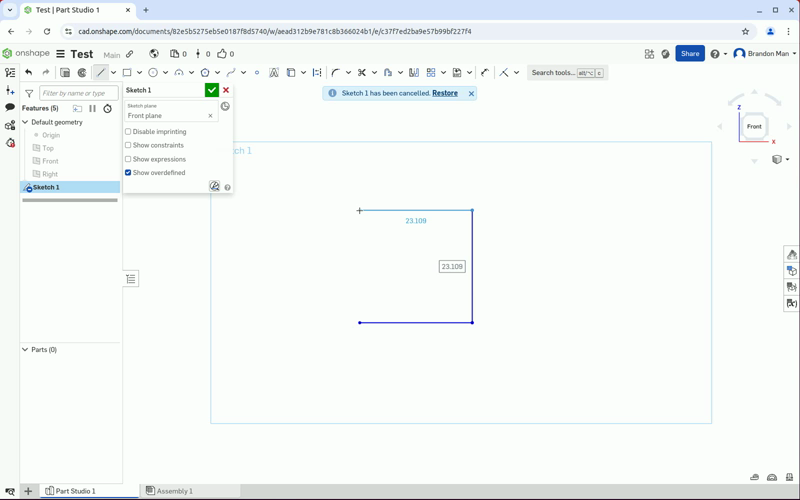
key_down(shift)
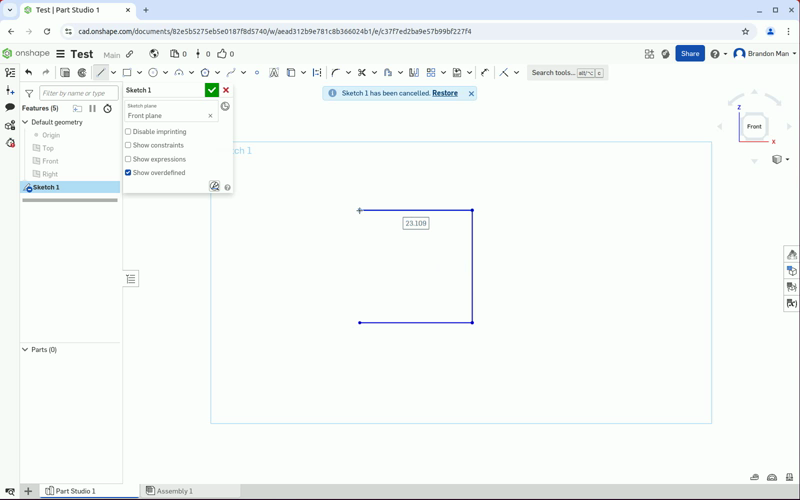
mouse_move(359, 322)
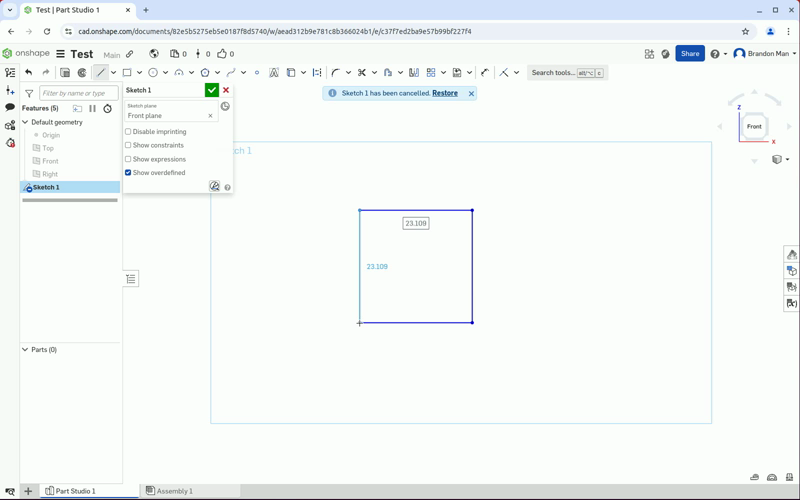
key_up(shift)
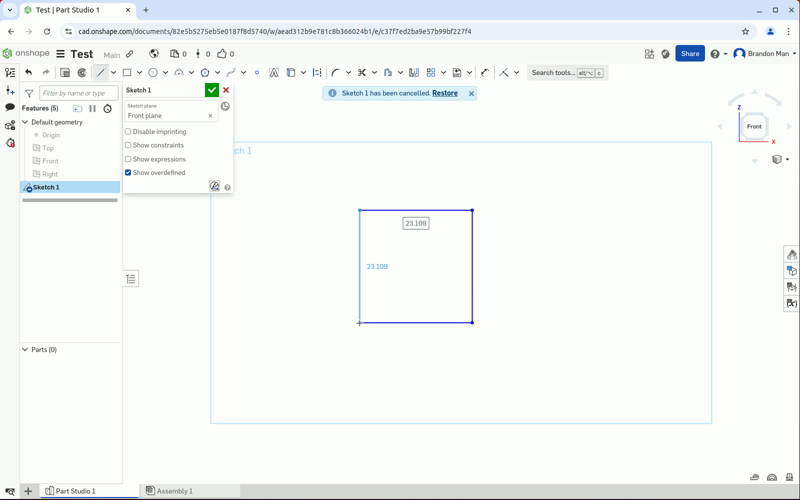
click(359, 322)
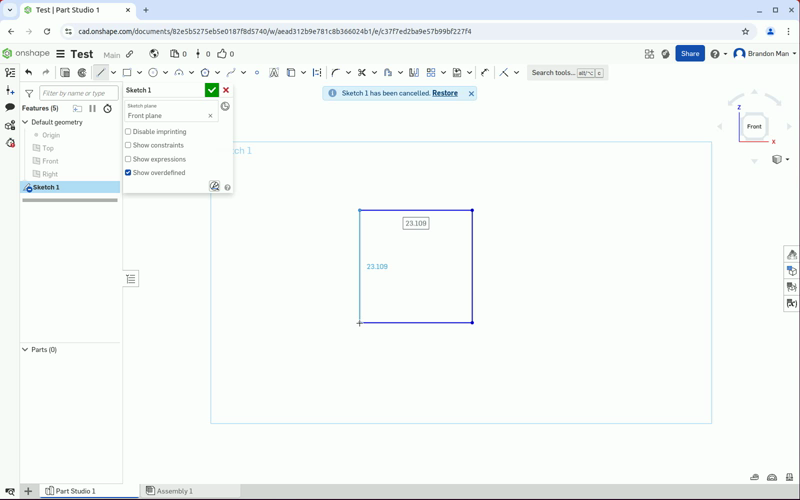
key(esc)
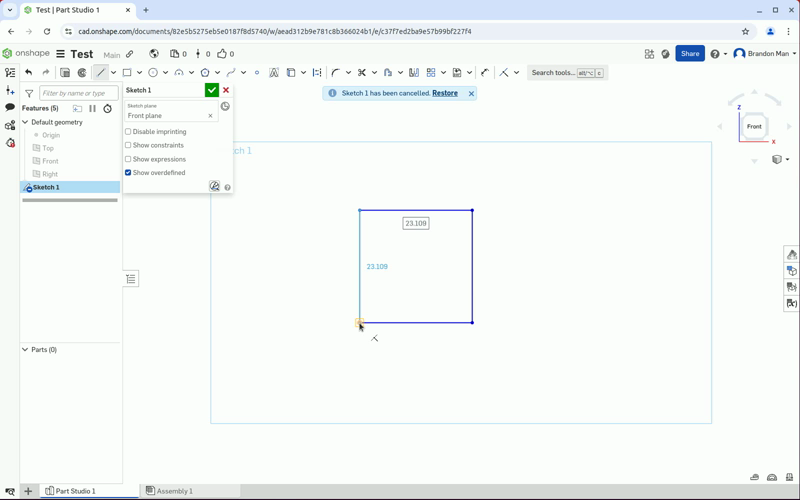
mouse_move(451, 262)
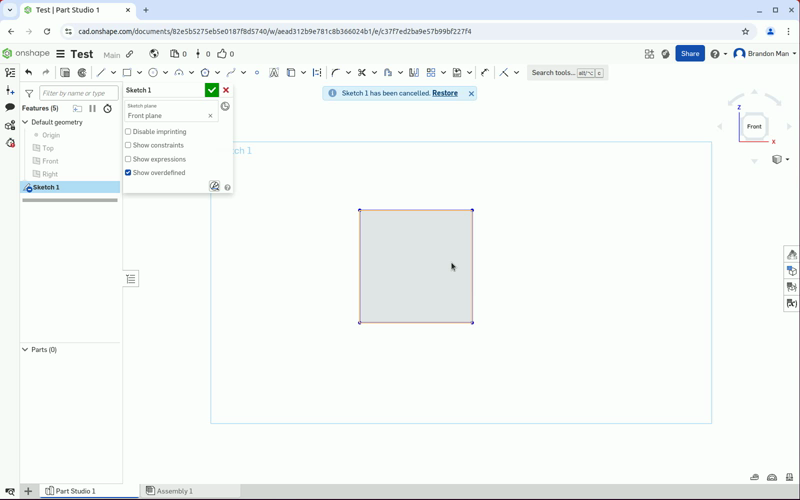
click(451, 262)
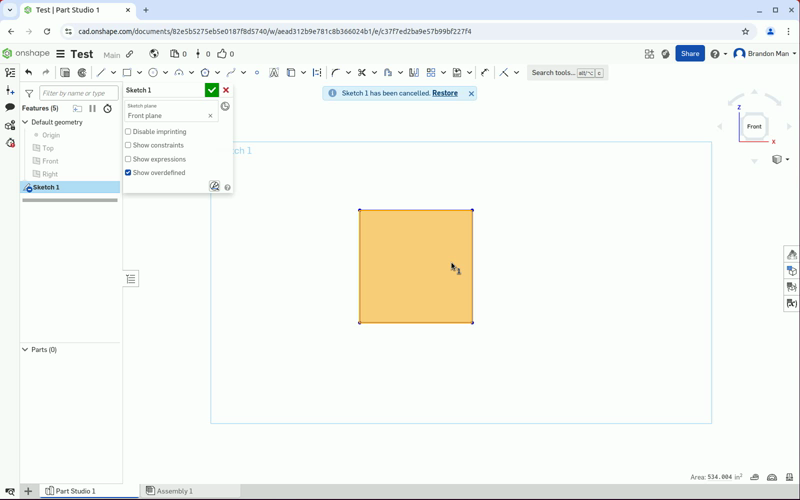
mouse_move(73, 352)
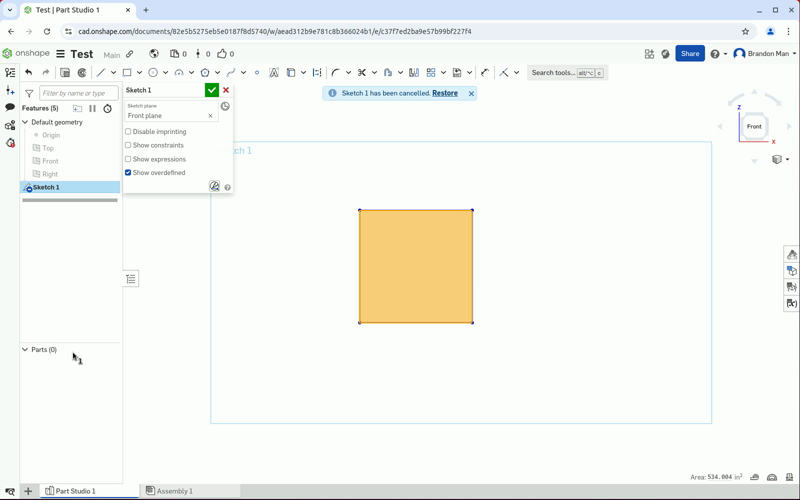
key(shift+y)
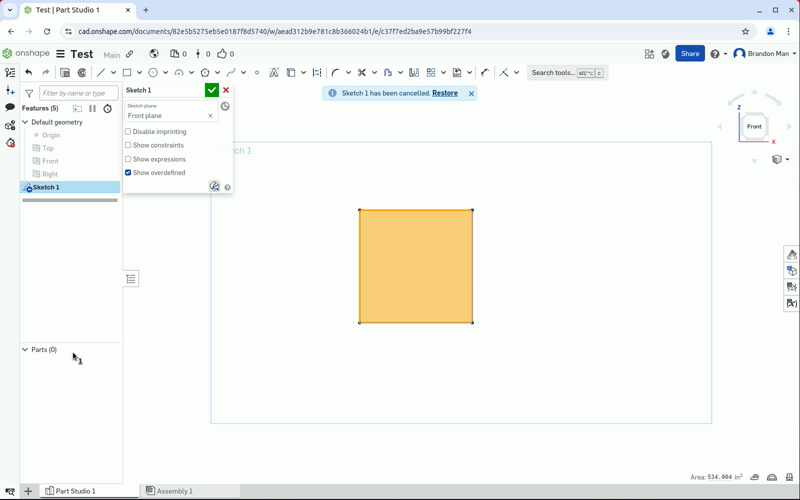
key(shift+e)
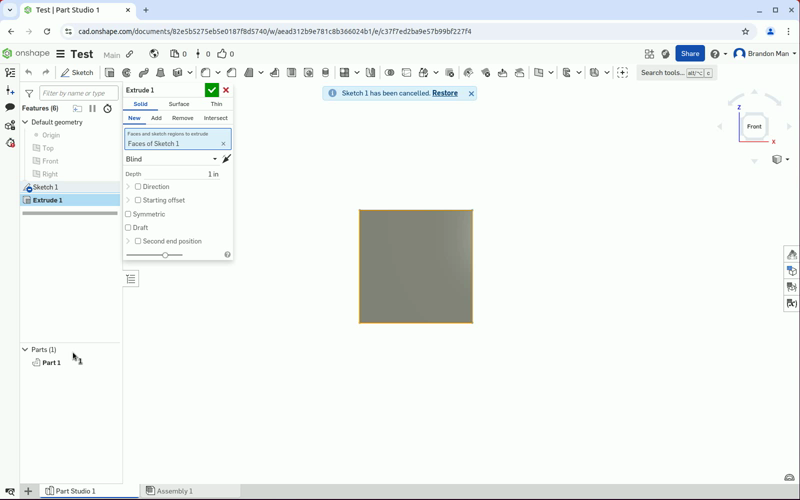
mouse_move(143, 106)
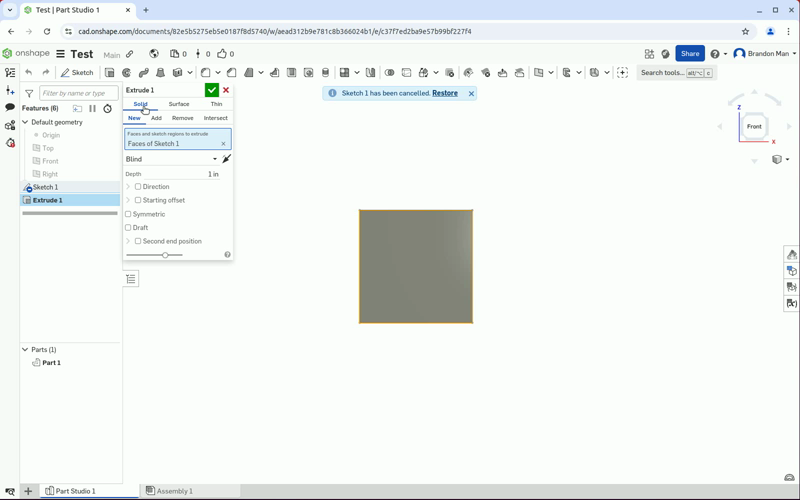
click(143, 106)
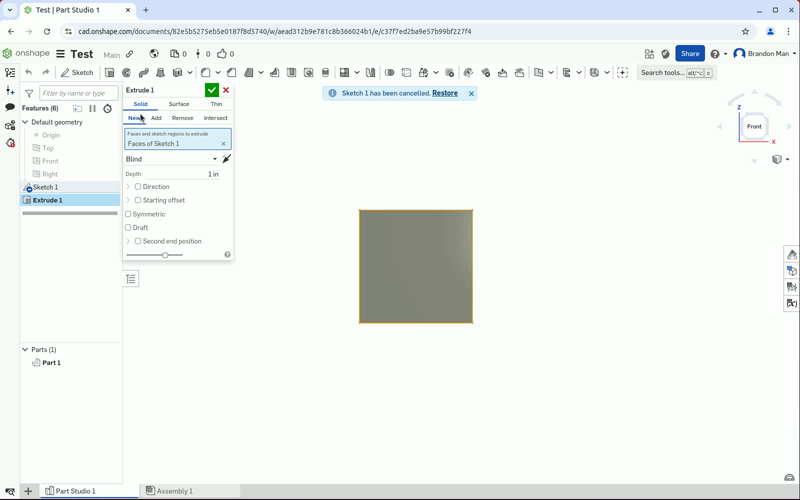
mouse_move(137, 120)
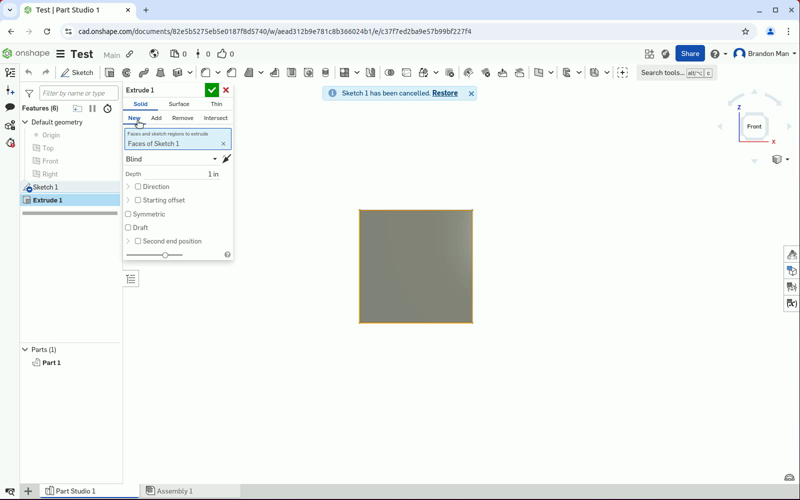
click(137, 120)
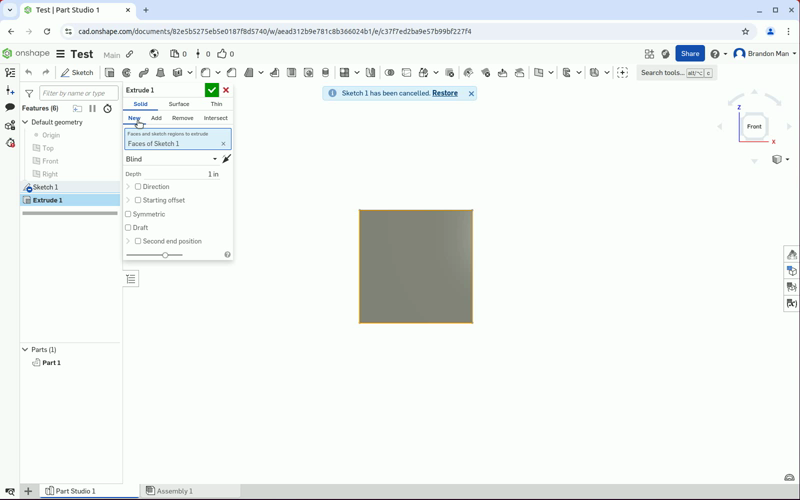
key(tab, 4)
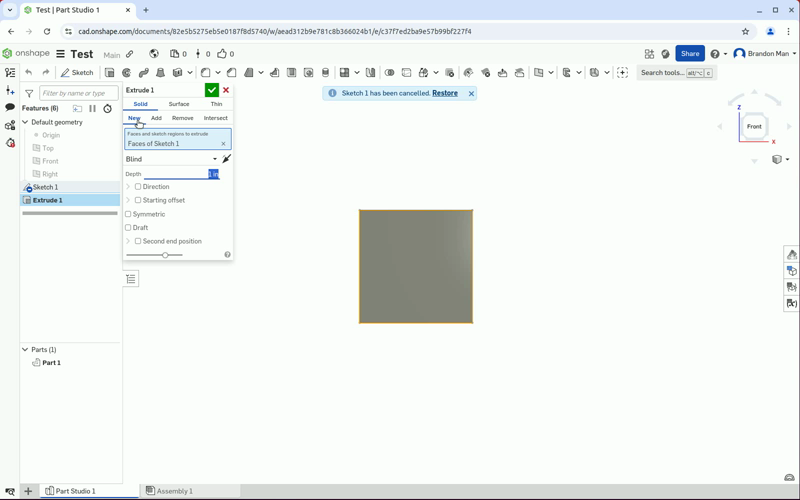
text(23.108)
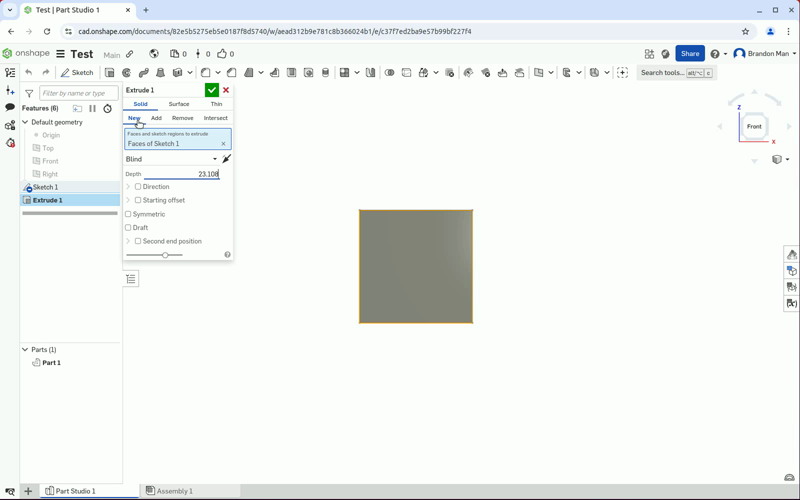
key(enter)
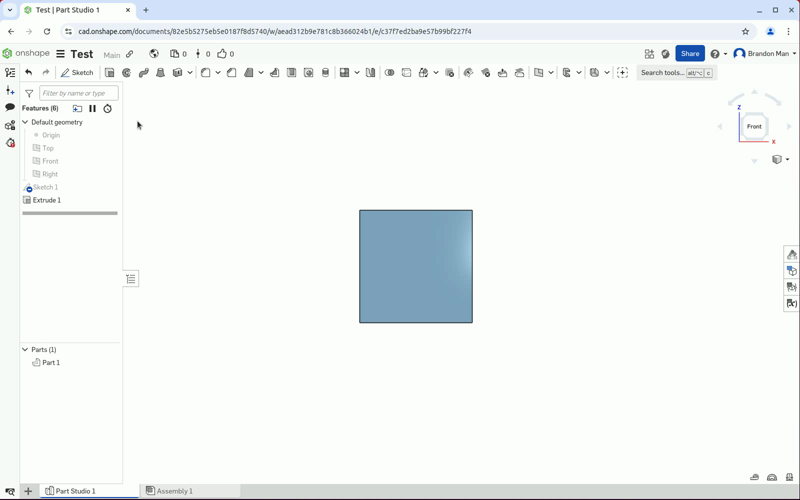
key(shift+h)
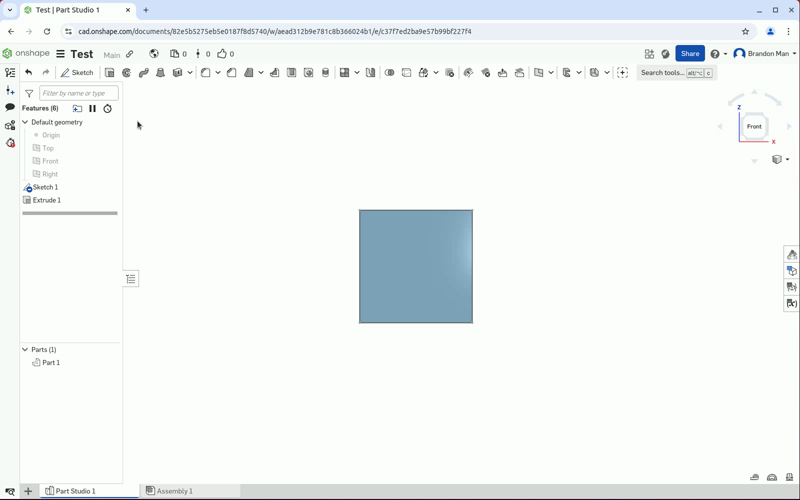
key(shift+h)
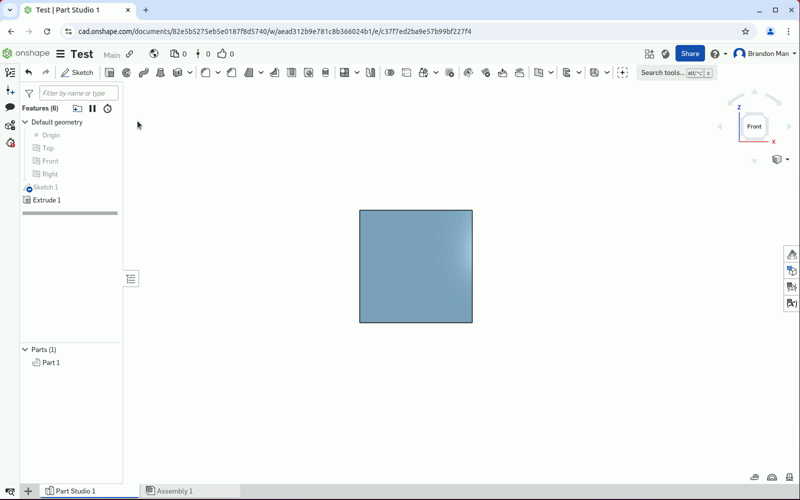
mouse_move(73, 189)
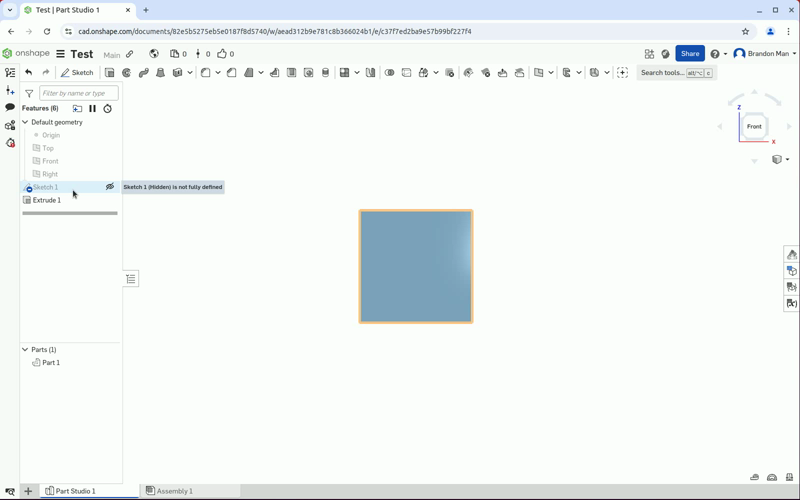
click(73, 189)
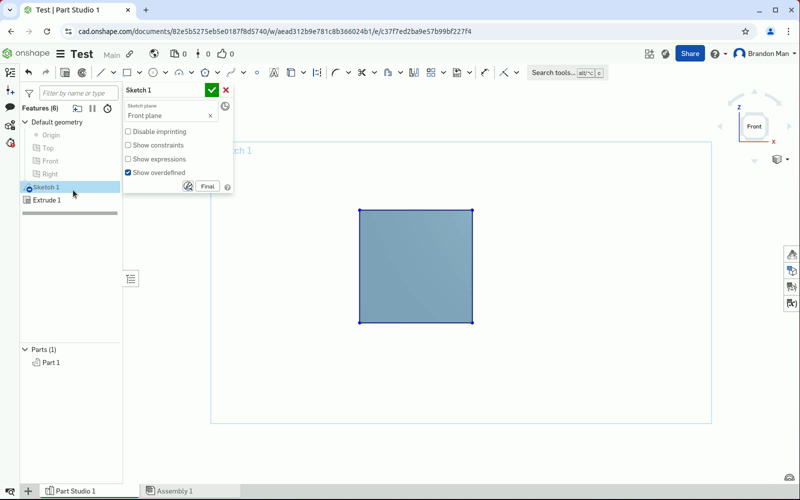
mouse_move(229, 92)
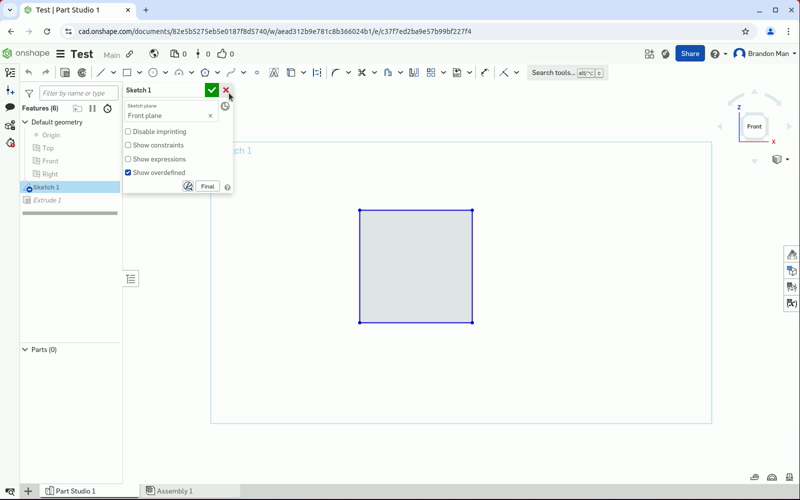
click(229, 92)
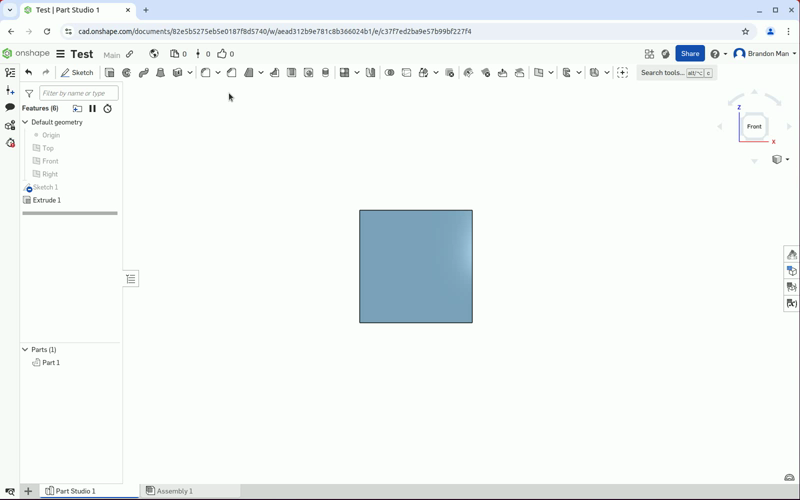
mouse_move(73, 352)
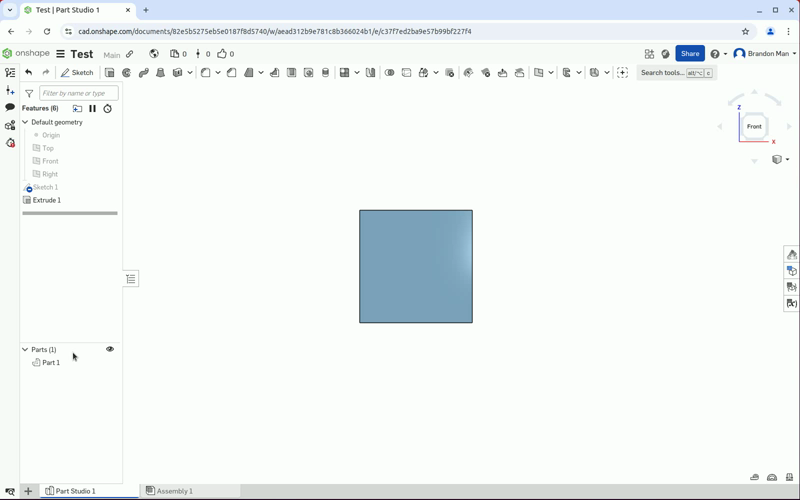
key(y)
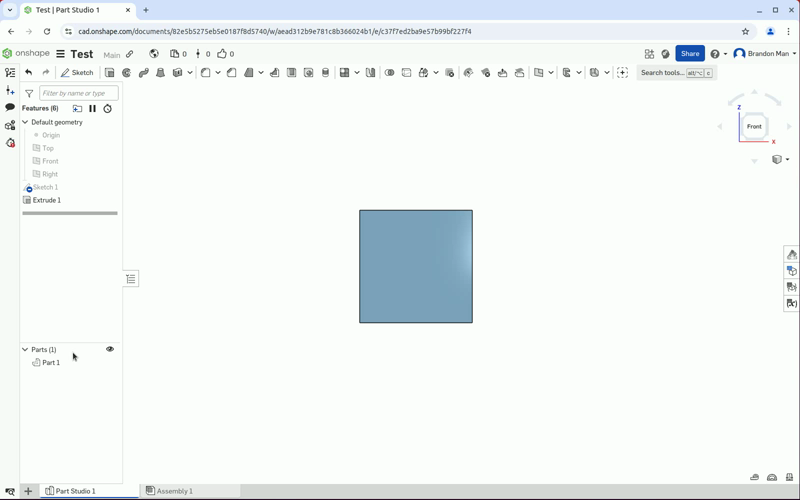
key(shift+p)
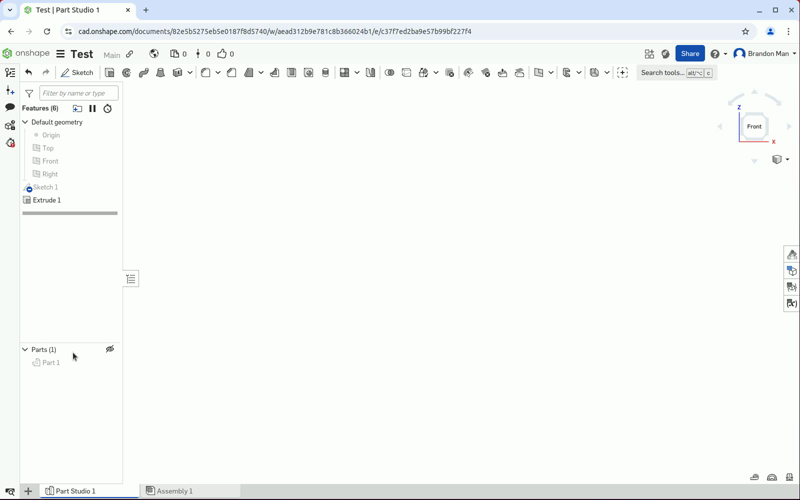
key(space)
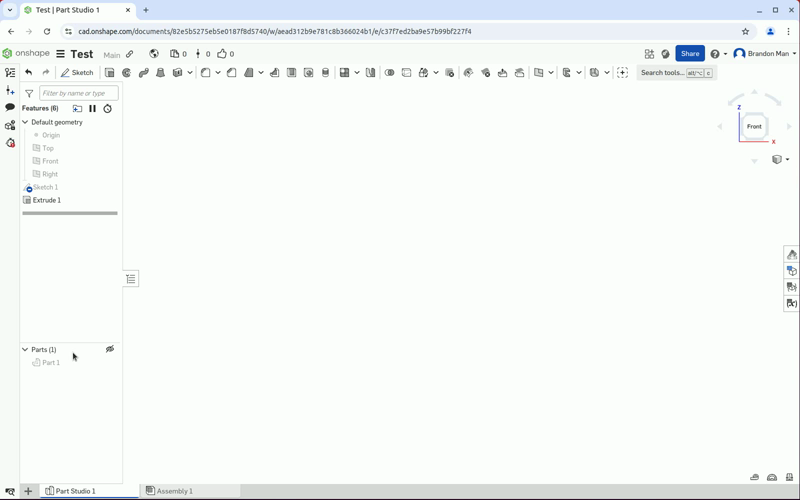
key_down(shift)
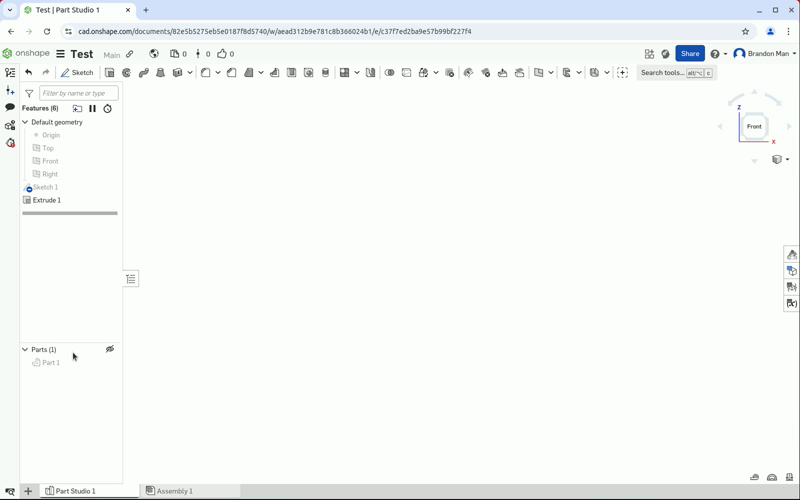
key(down)
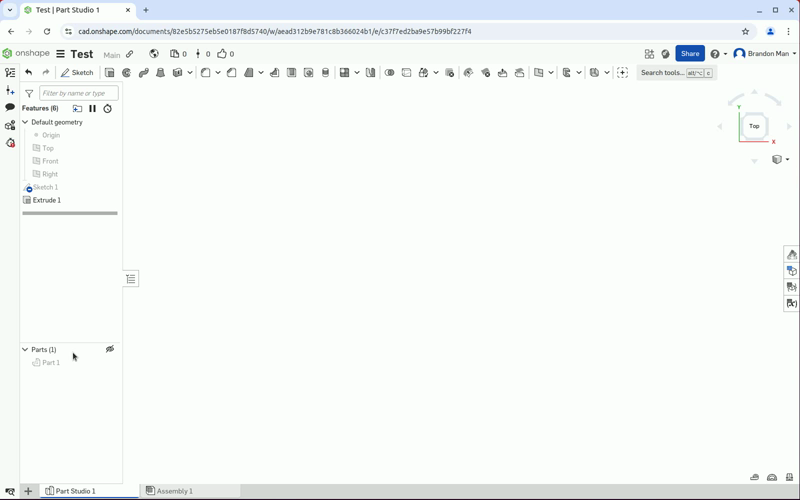
key_up(shift)
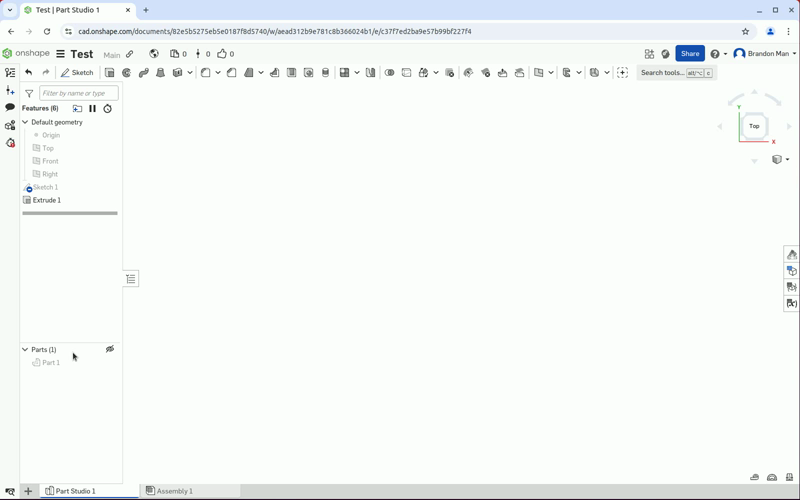
mouse_move(73, 352)
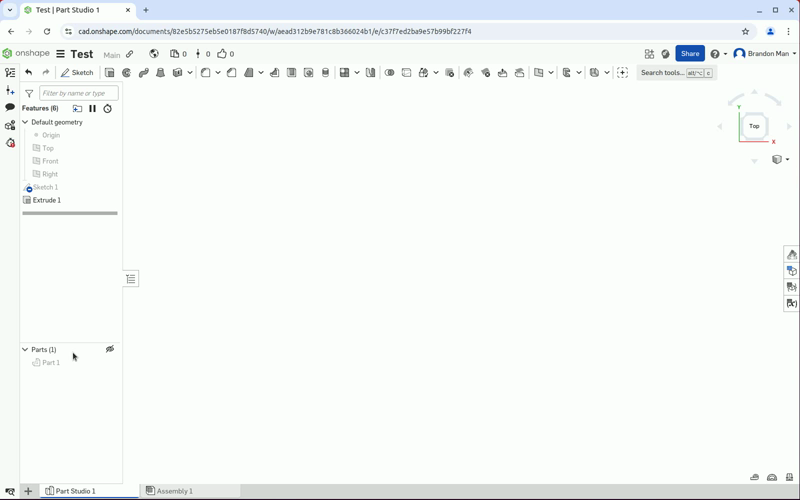
key(shift+y)
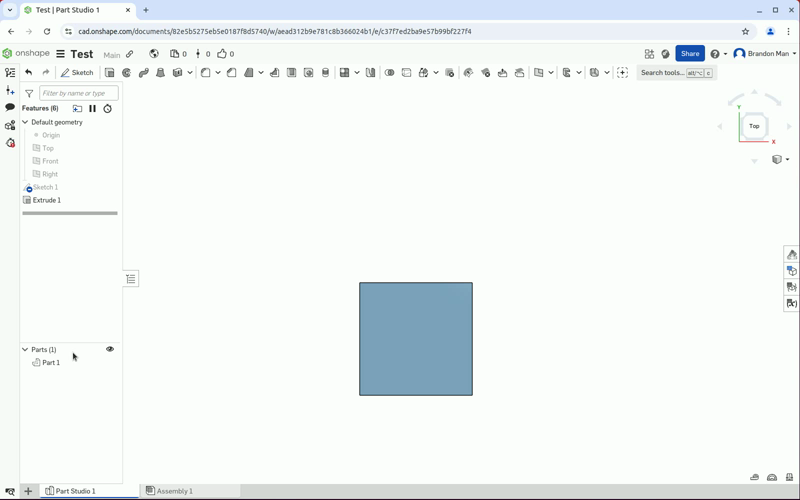
mouse_move(541, 75)
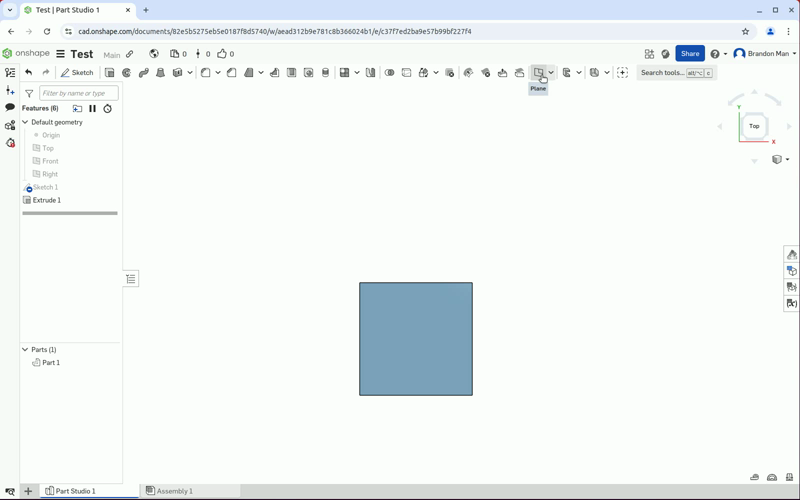
click(541, 75)
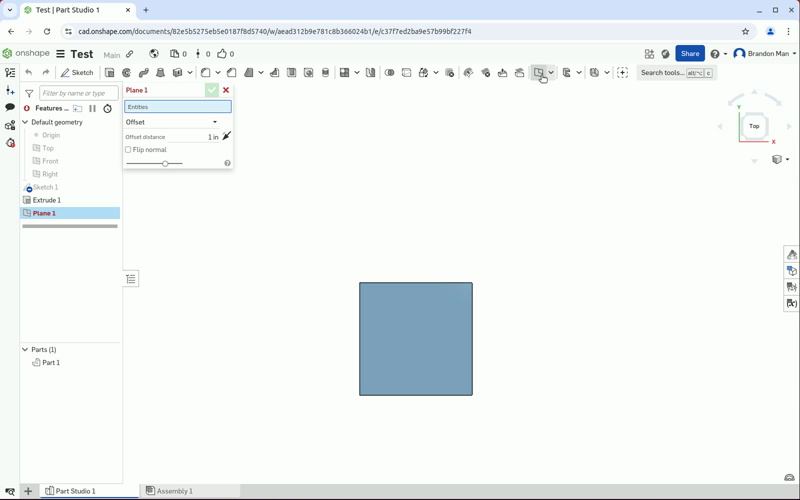
mouse_move(73, 150)
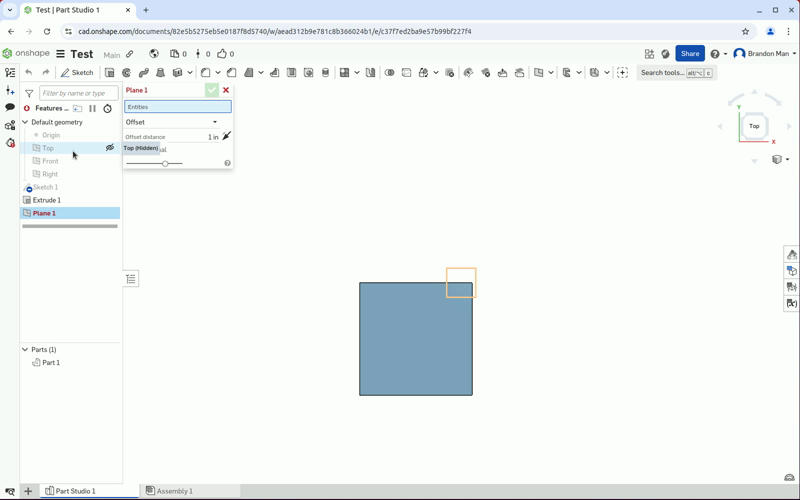
click(73, 150)
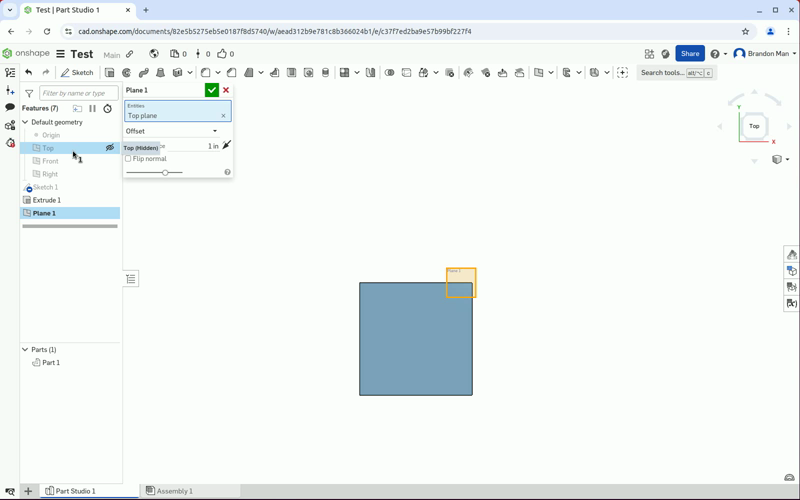
key(tab, 2)
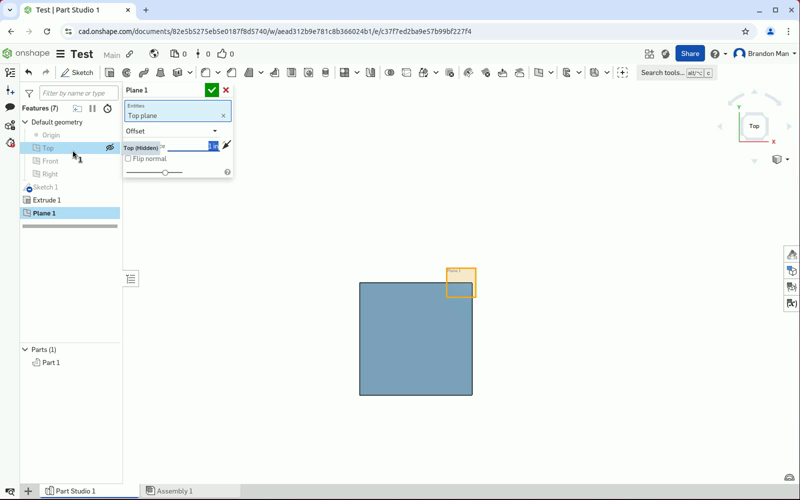
text(14.913)
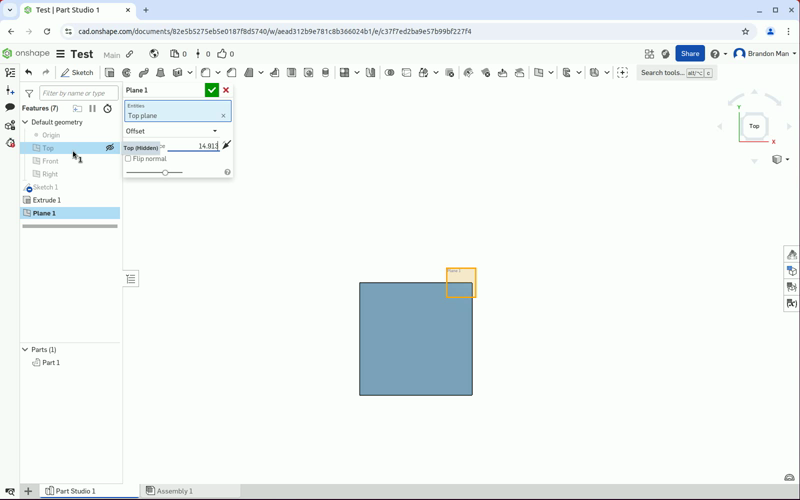
key(enter, 2)
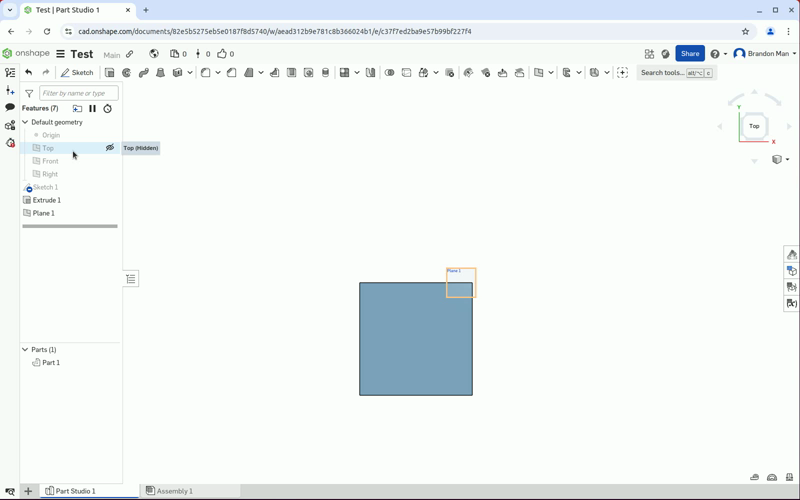
key(shift+s)
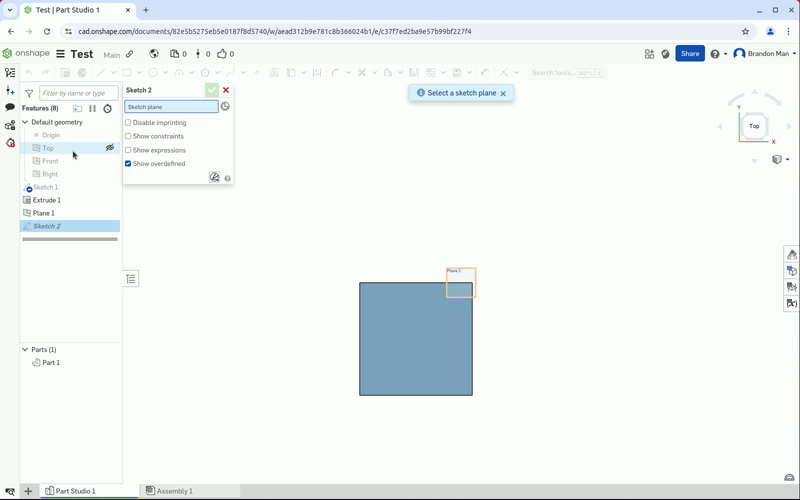
mouse_move(73, 215)
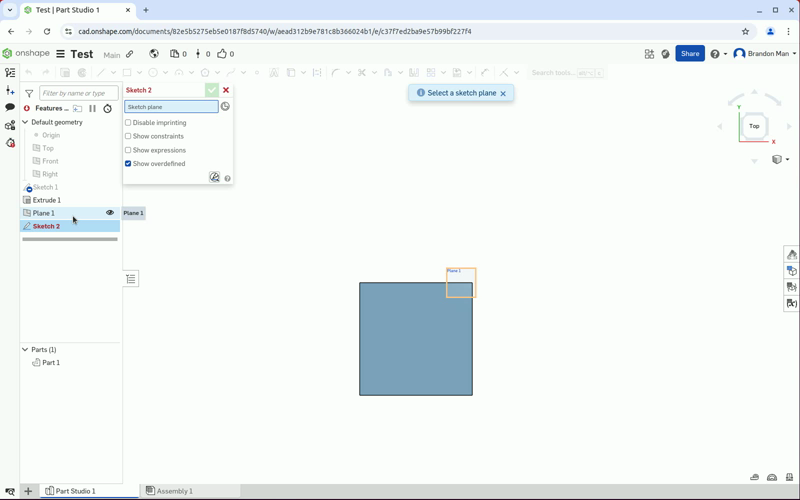
click(73, 215)
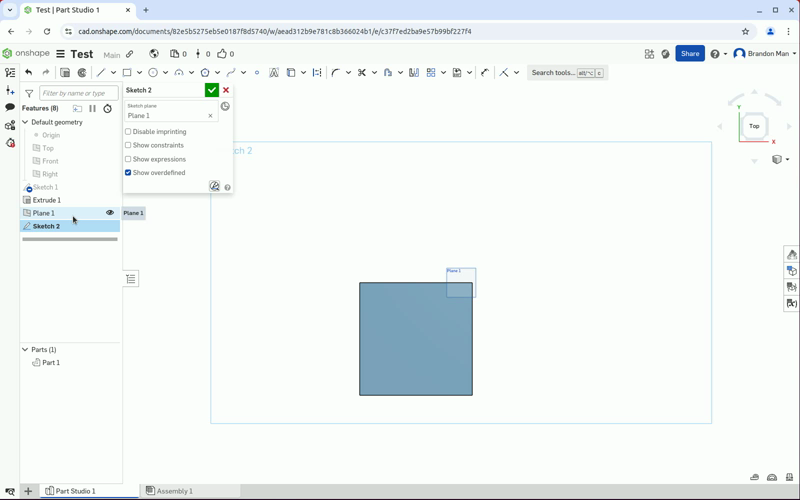
mouse_move(73, 352)
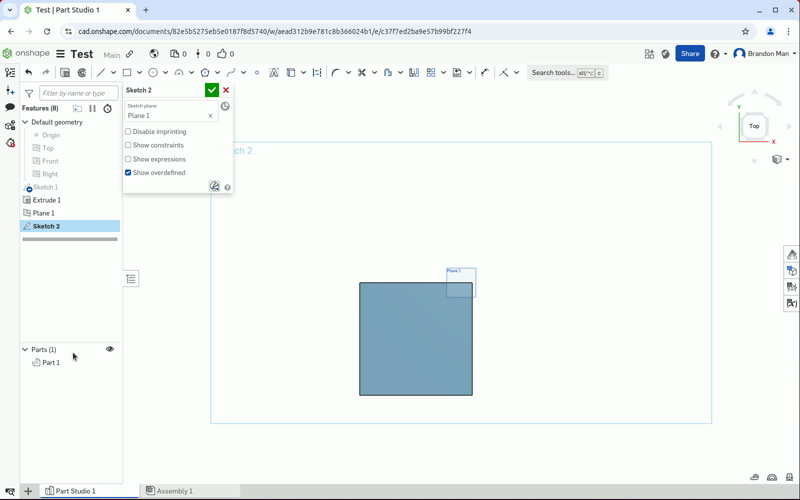
key(y)
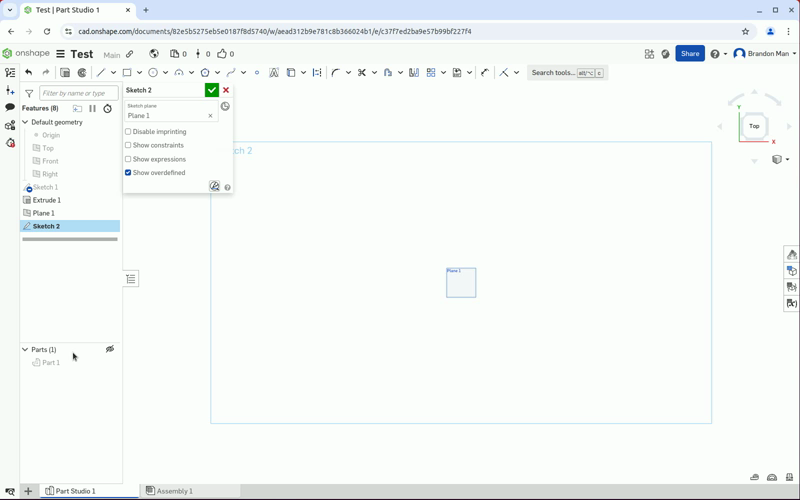
key(l)
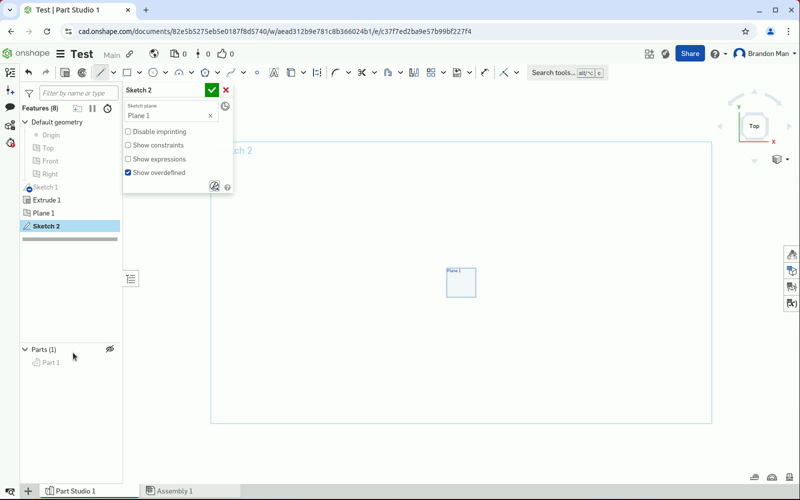
key_down(shift)
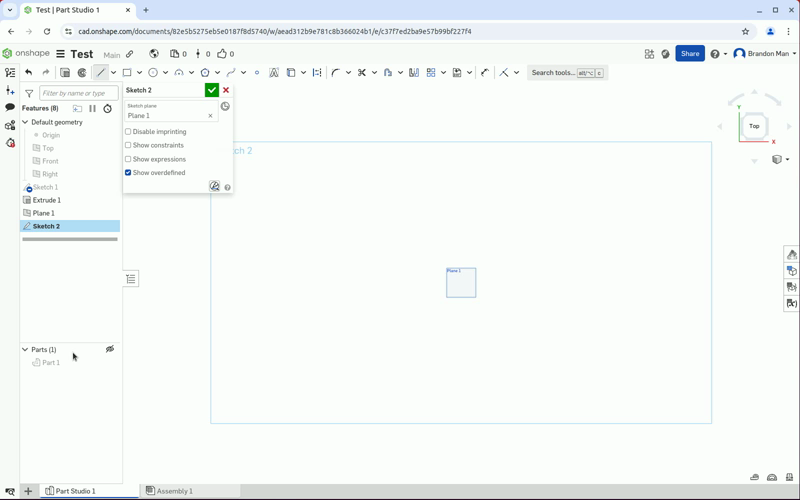
mouse_move(369, 386)
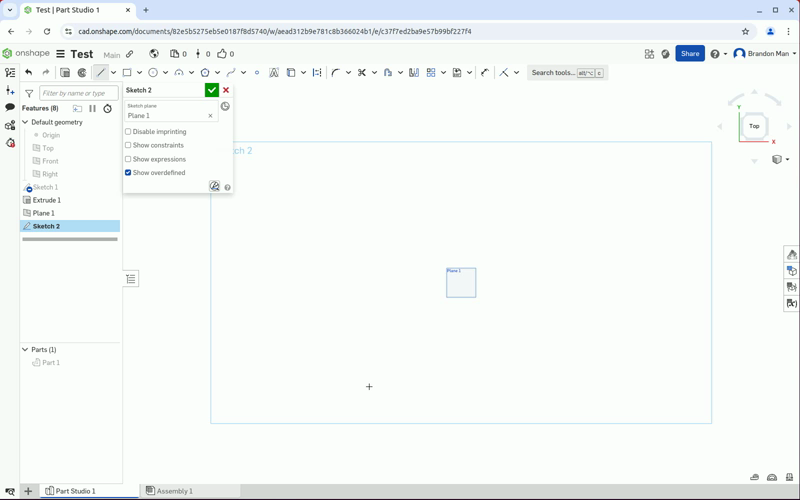
click(369, 386)
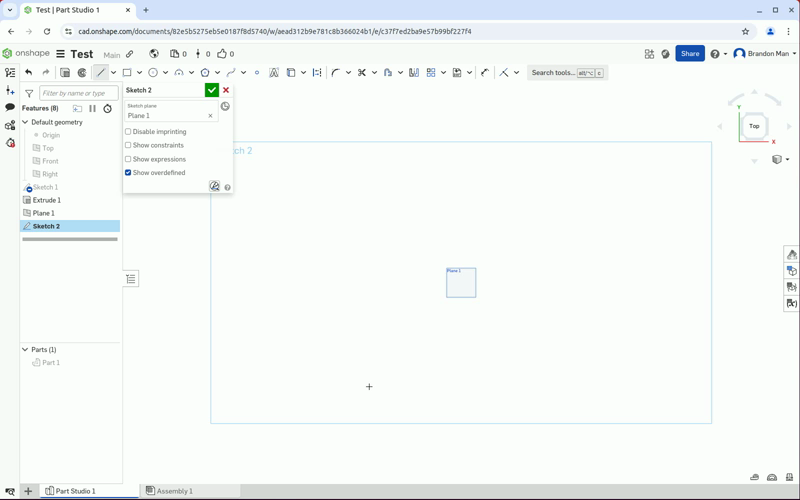
key_up(shift)
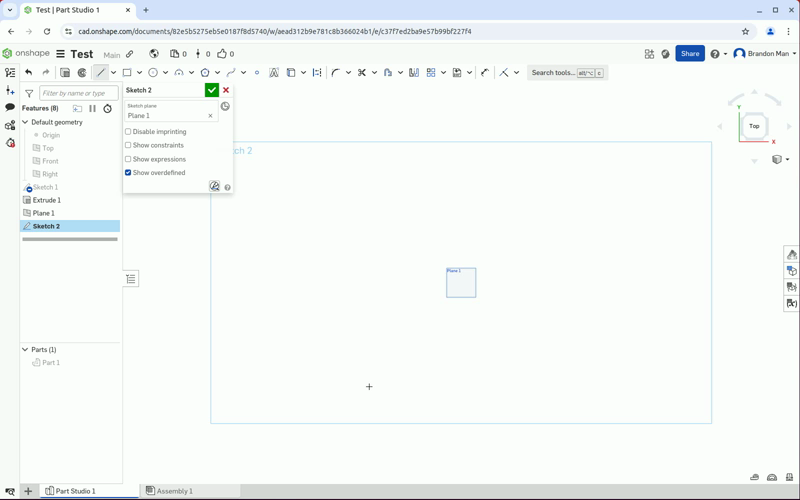
key_down(shift)
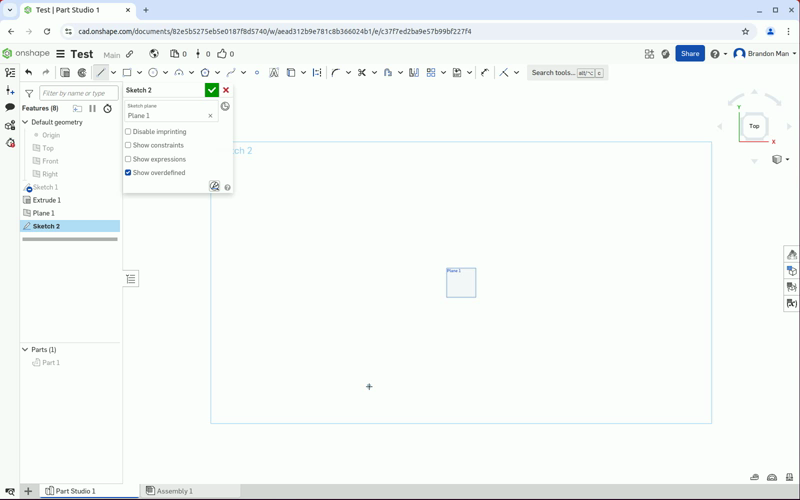
mouse_move(463, 386)
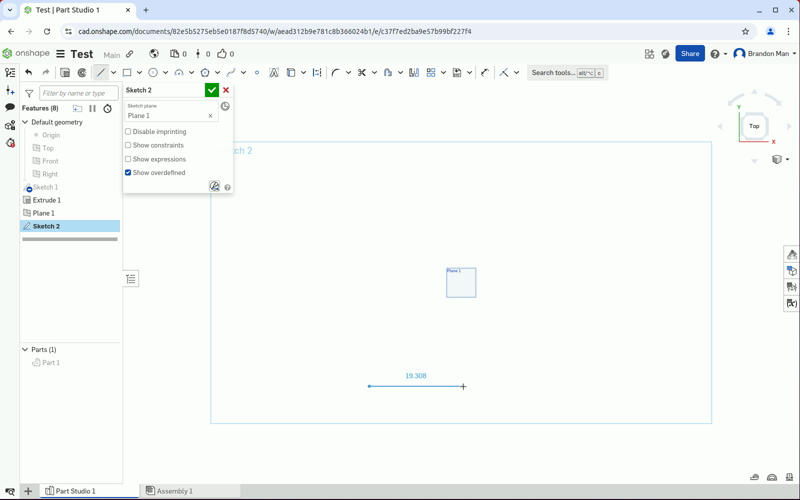
click(463, 386)
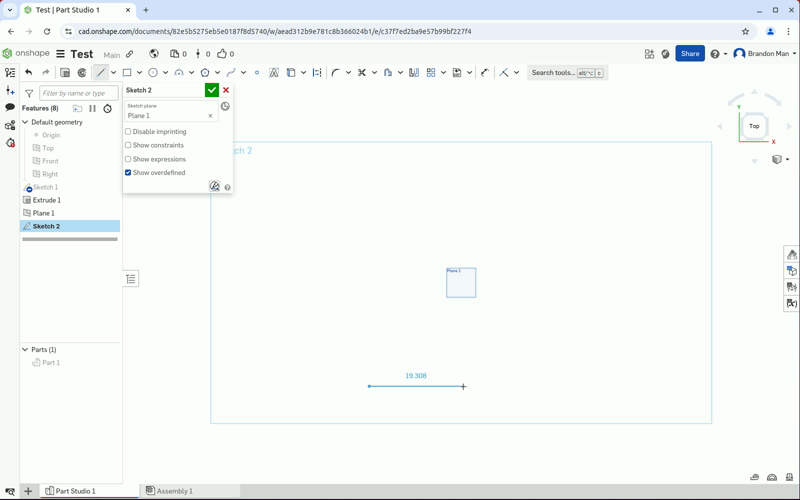
key_up(shift)
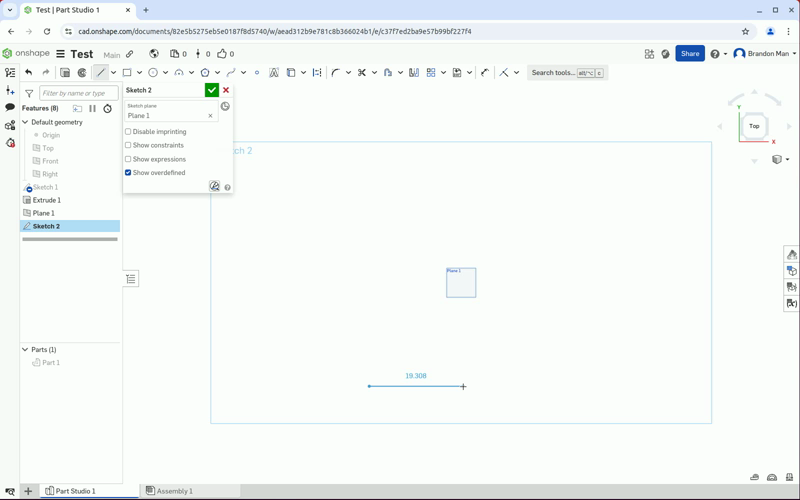
key_down(shift)
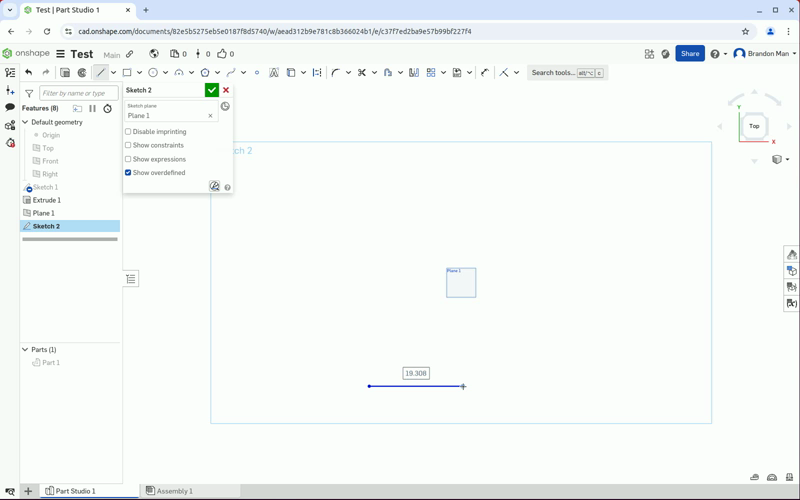
mouse_move(463, 292)
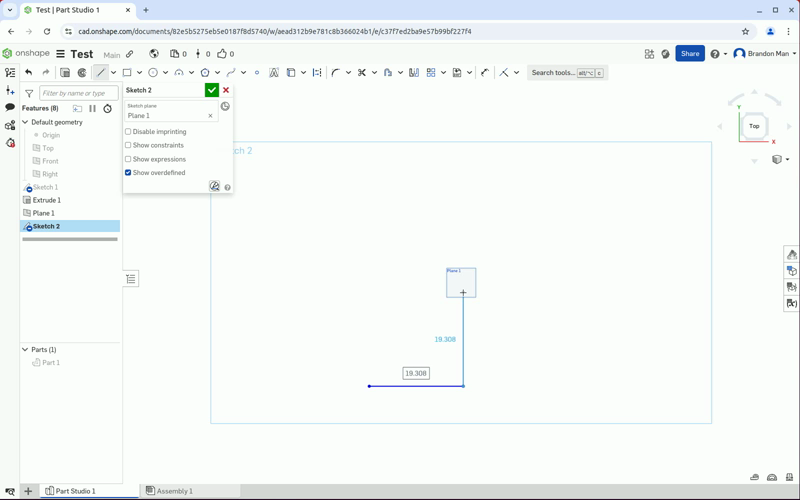
click(463, 292)
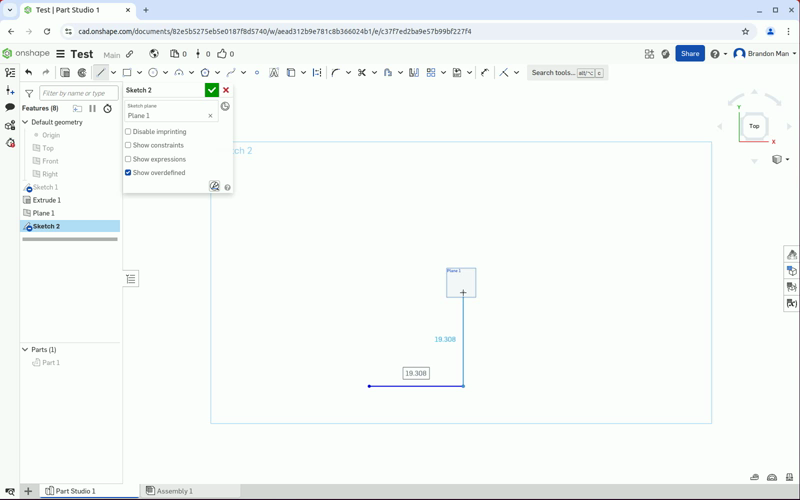
key_up(shift)
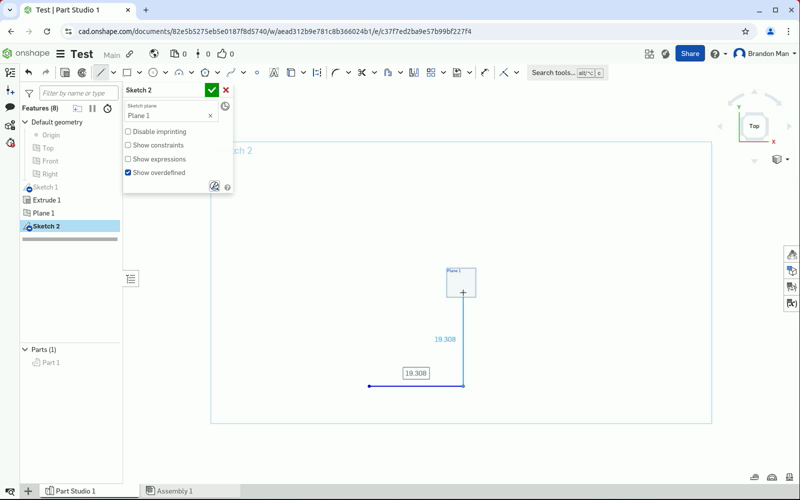
key_down(shift)
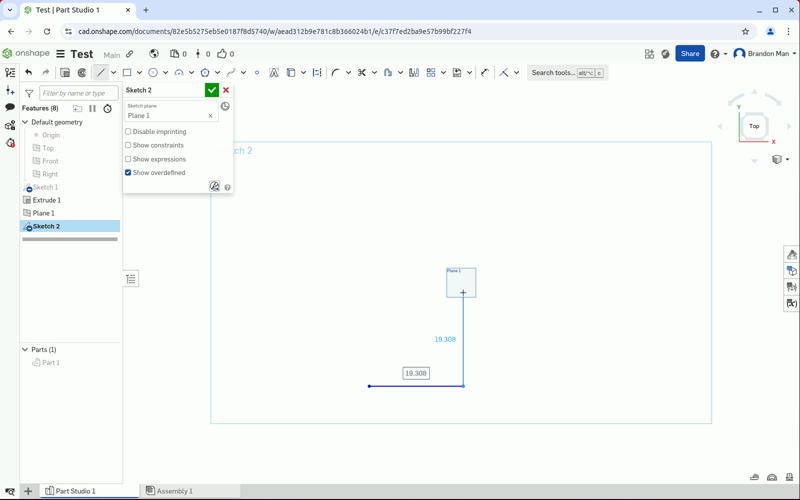
mouse_move(369, 292)
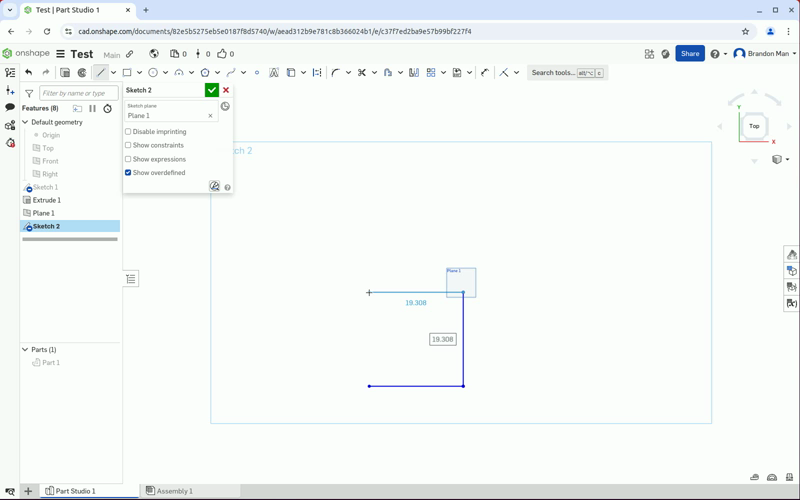
click(369, 292)
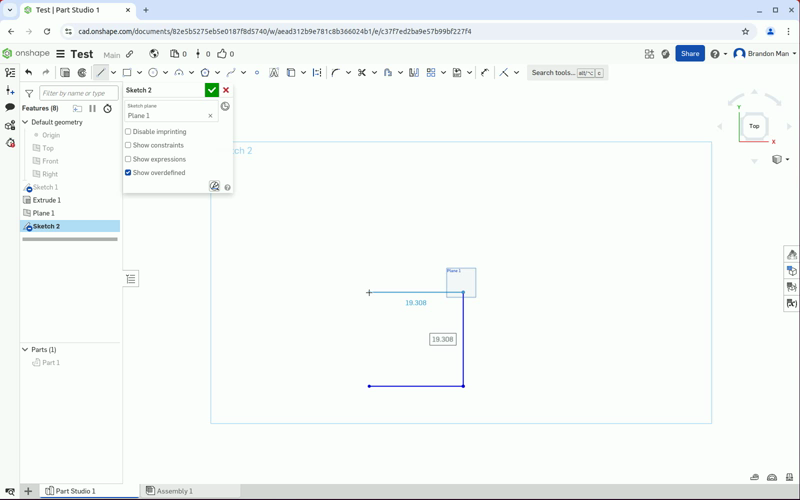
key_up(shift)
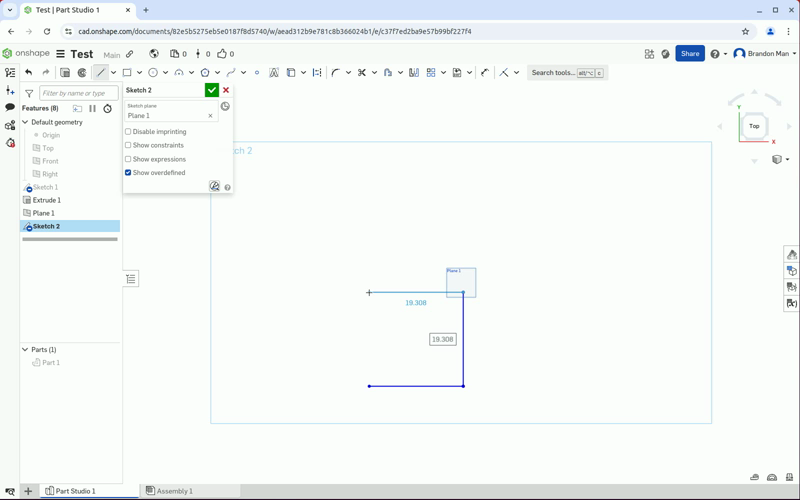
key_down(shift)
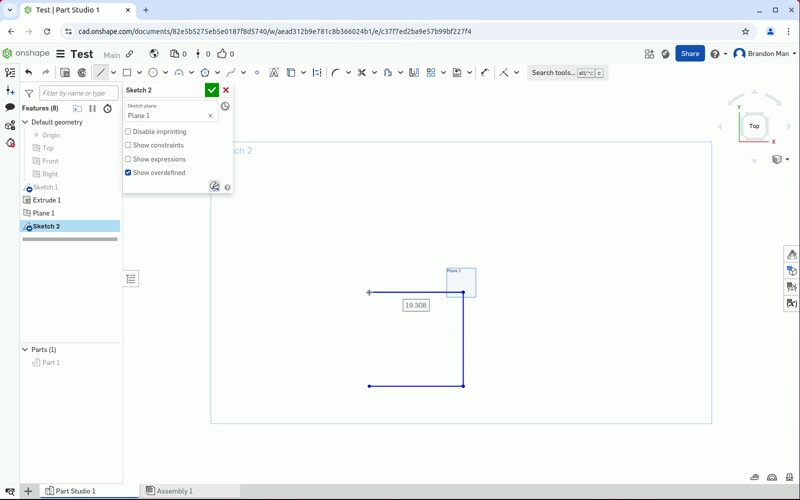
mouse_move(369, 386)
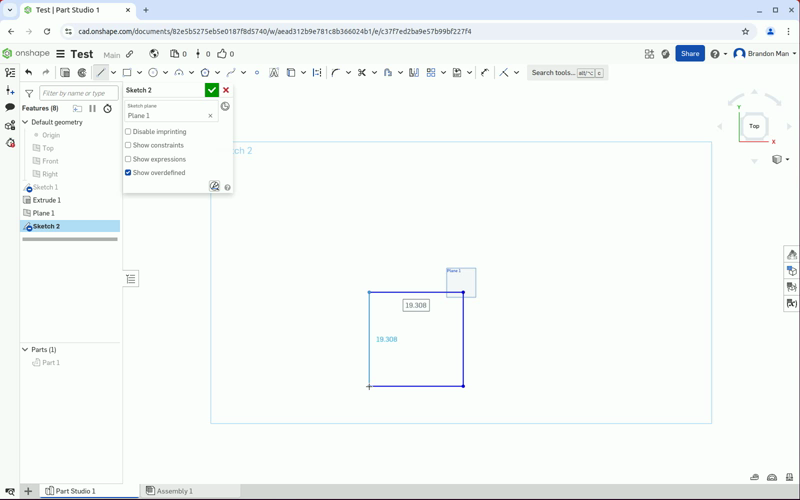
key_up(shift)
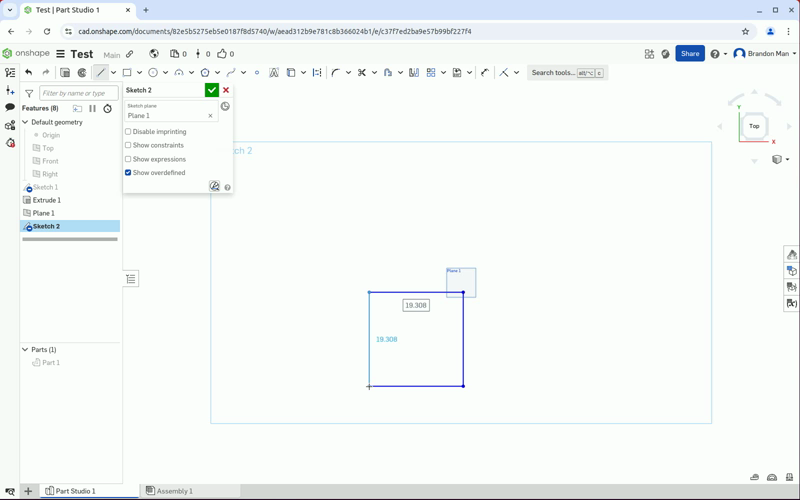
click(369, 386)
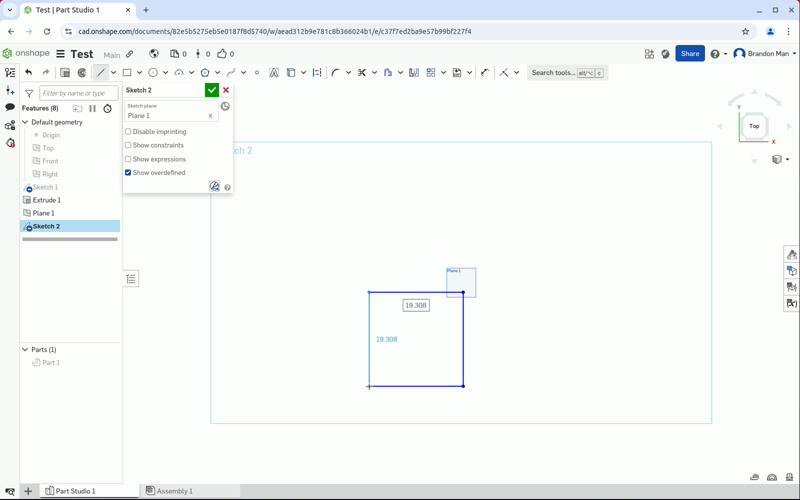
key(esc)
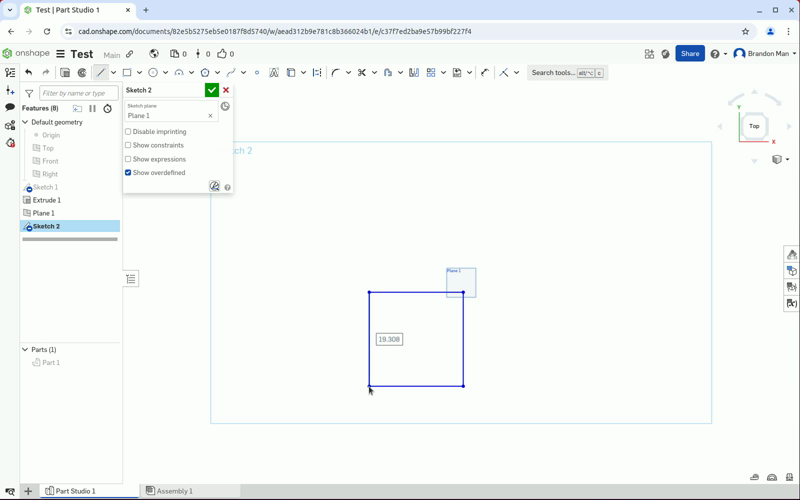
mouse_move(376, 371)
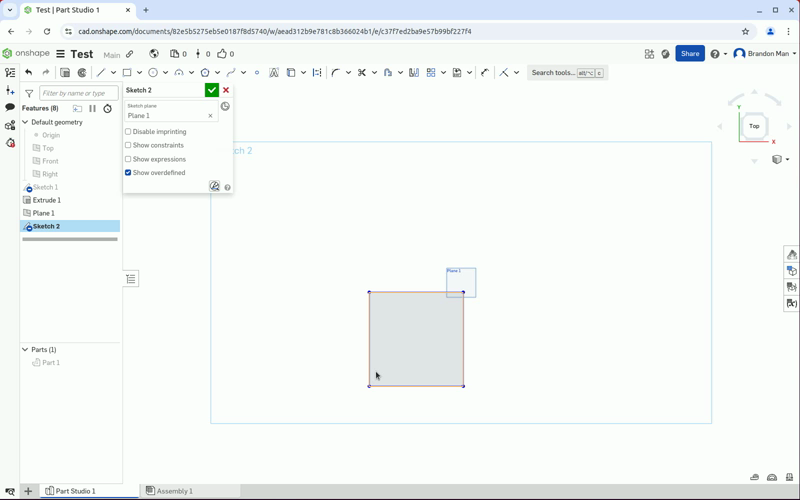
click(376, 371)
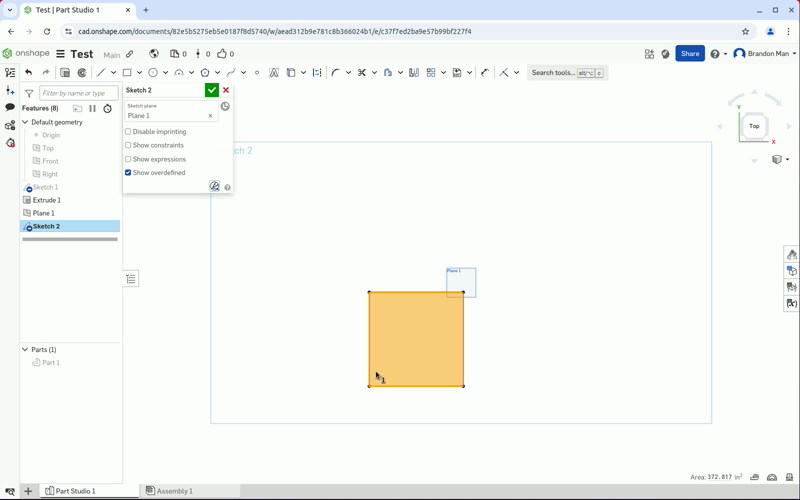
mouse_move(73, 352)
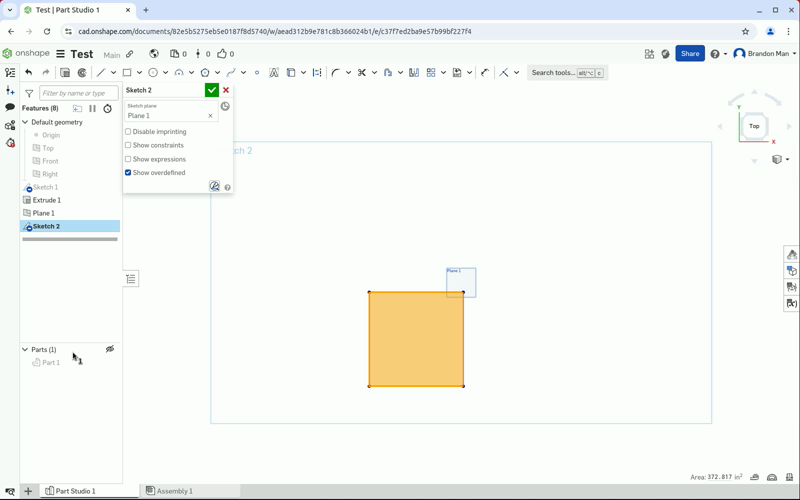
key(shift+y)
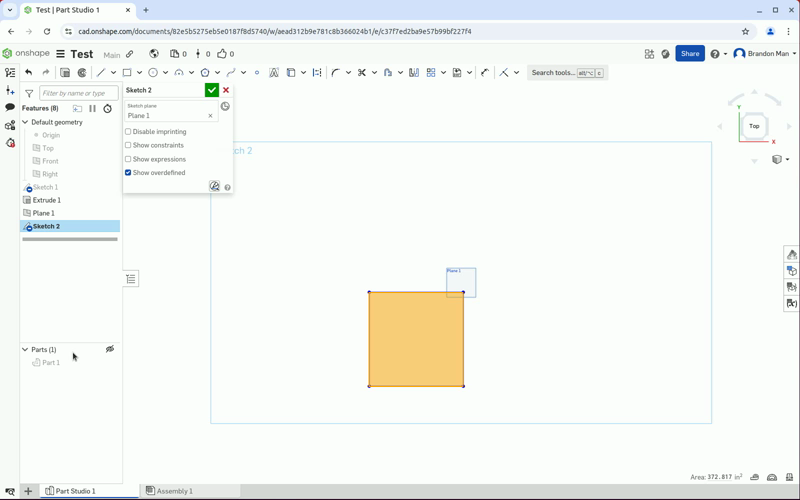
key(shift+e)
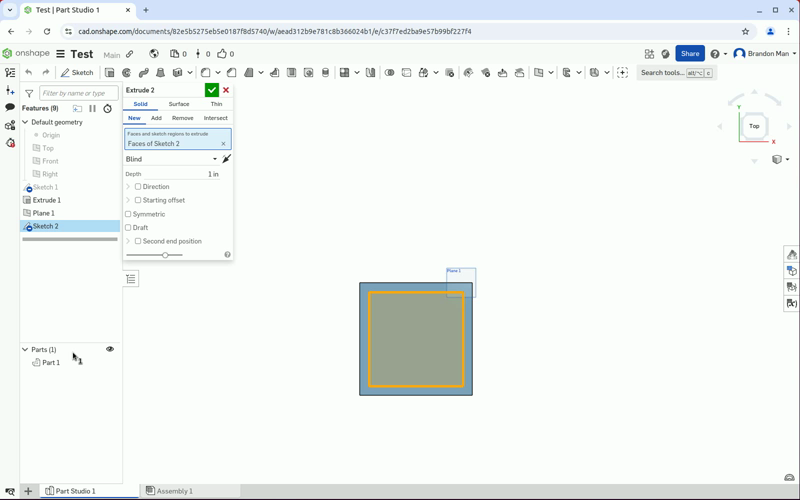
mouse_move(143, 106)
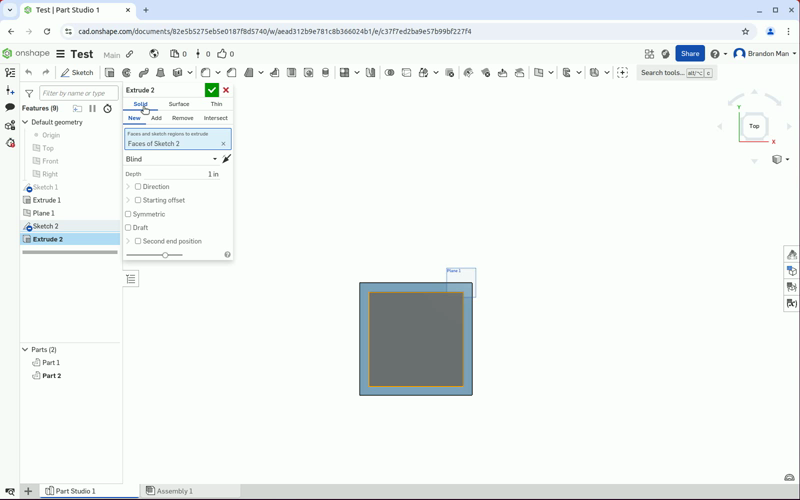
click(143, 106)
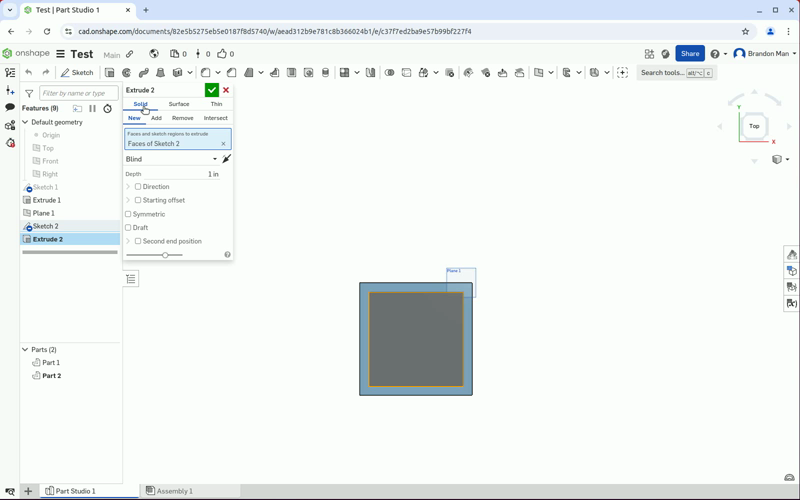
mouse_move(186, 120)
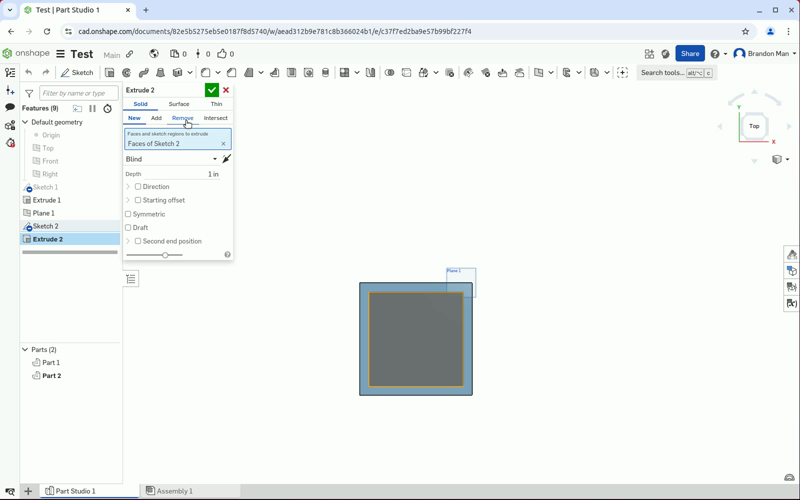
click(186, 120)
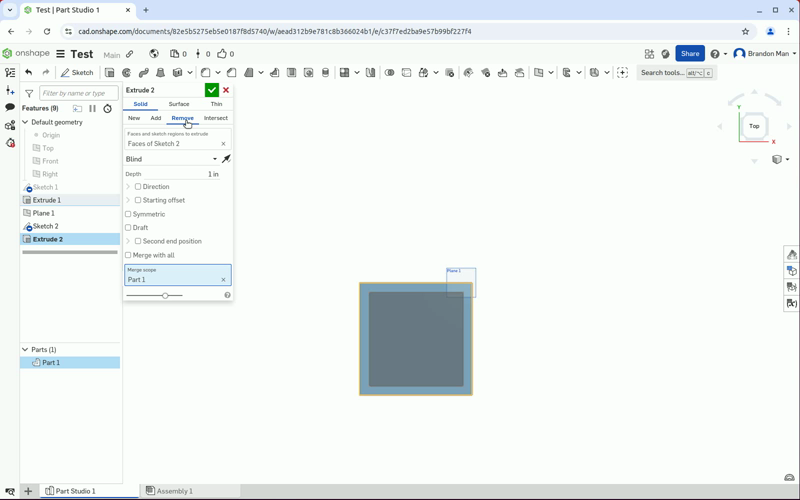
key(tab, 4)
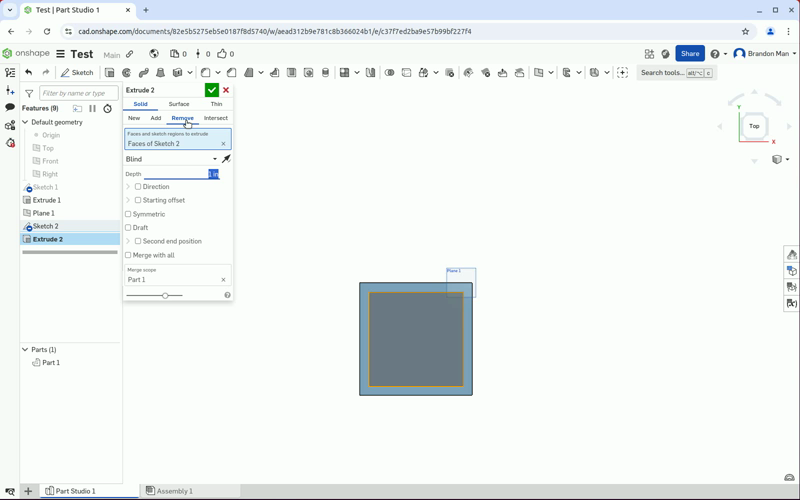
text(23.108)
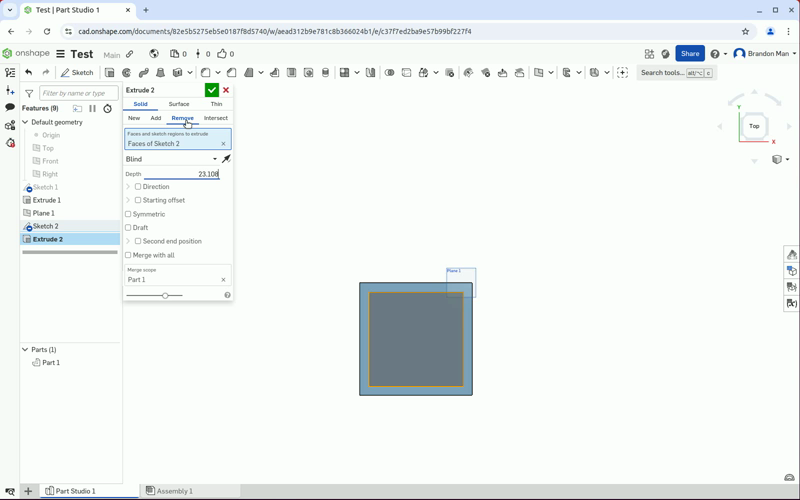
key(tab, 6)
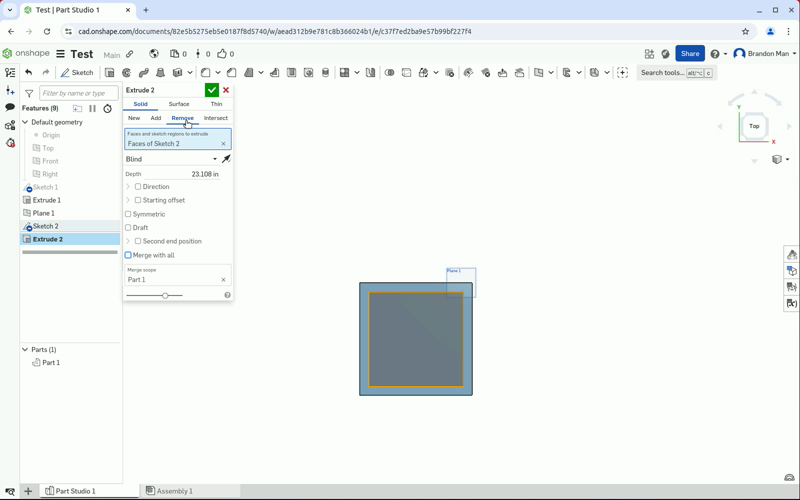
key(space)
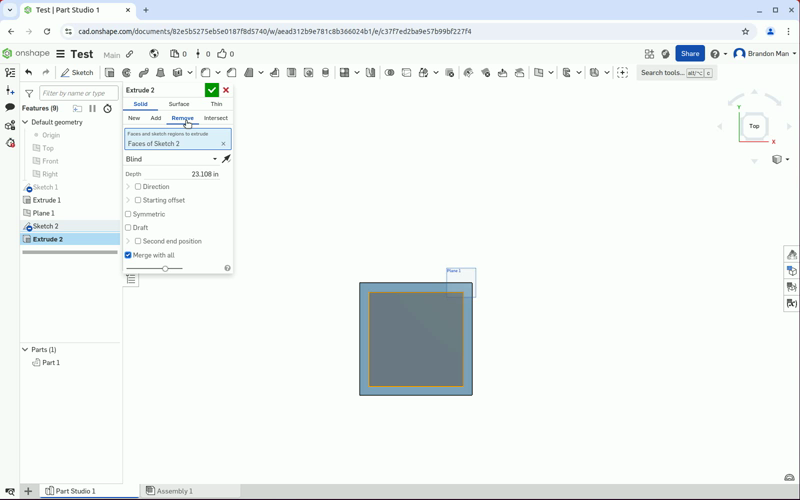
key(enter)
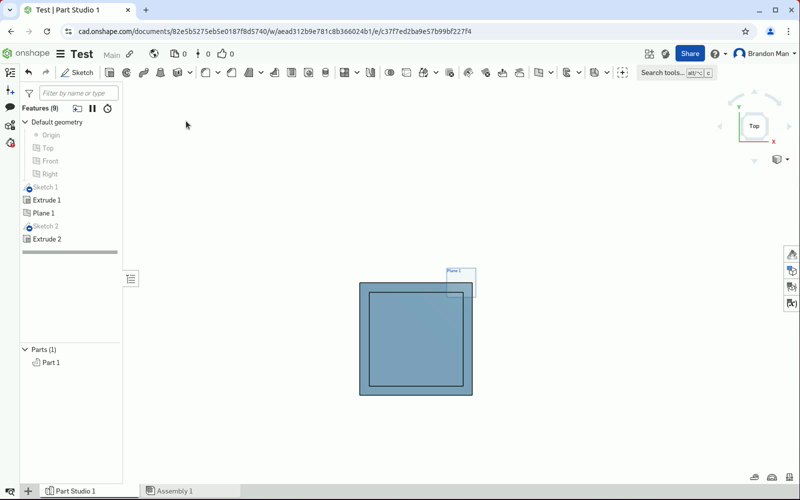
key(shift+h)
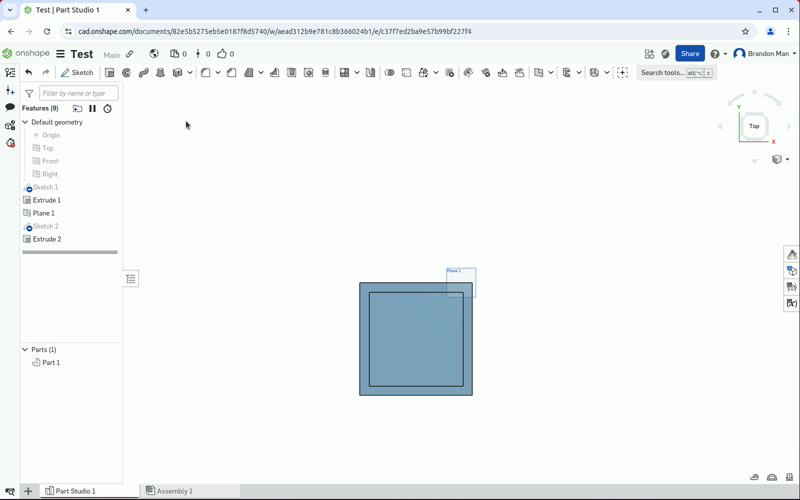
key(shift+h)
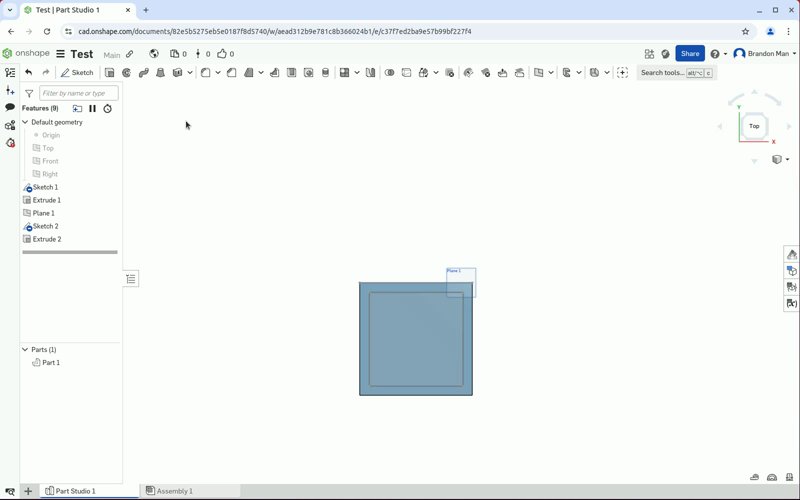
key(shift+7)
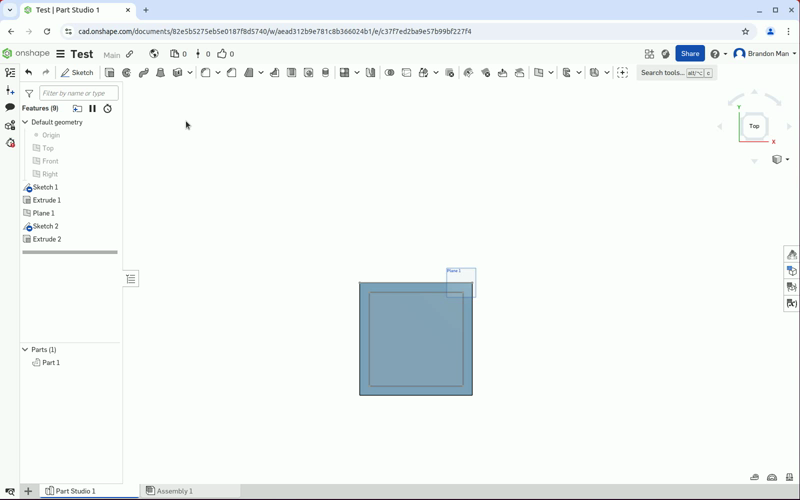
key(up, 3)
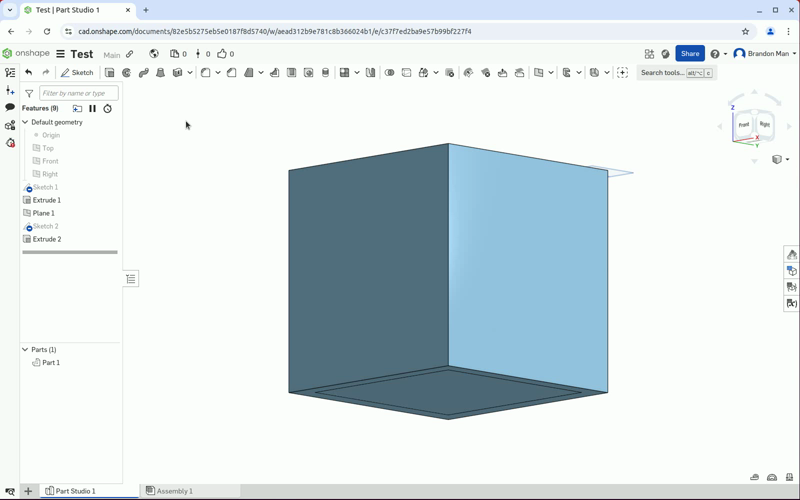
key(left, 3)
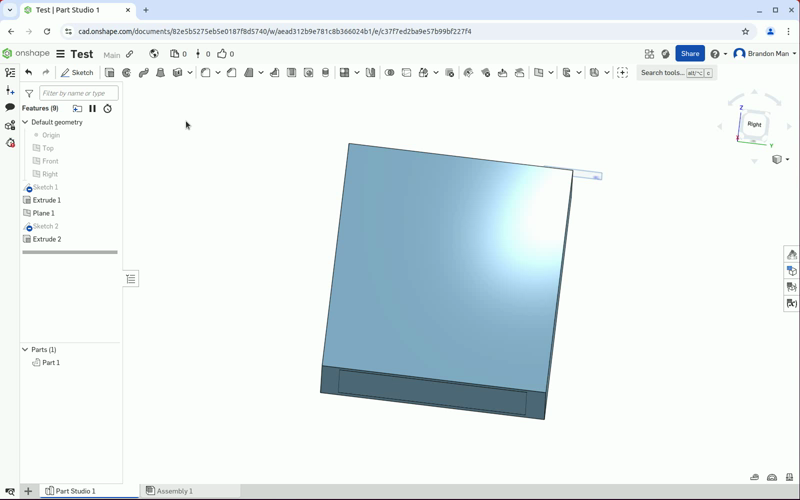
key(right, 3)
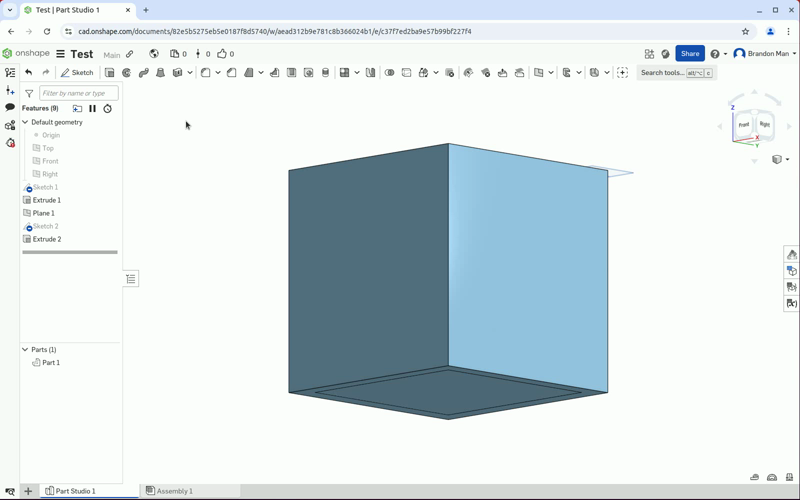
key(down, 3)
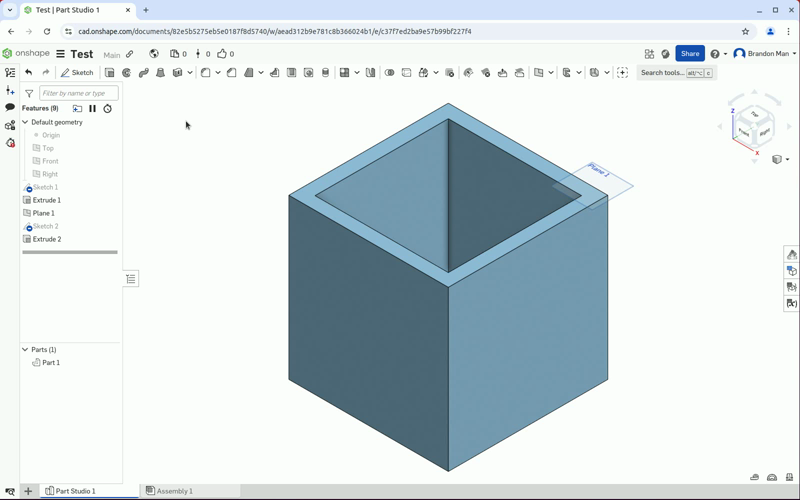
mouse_move(73, 189)
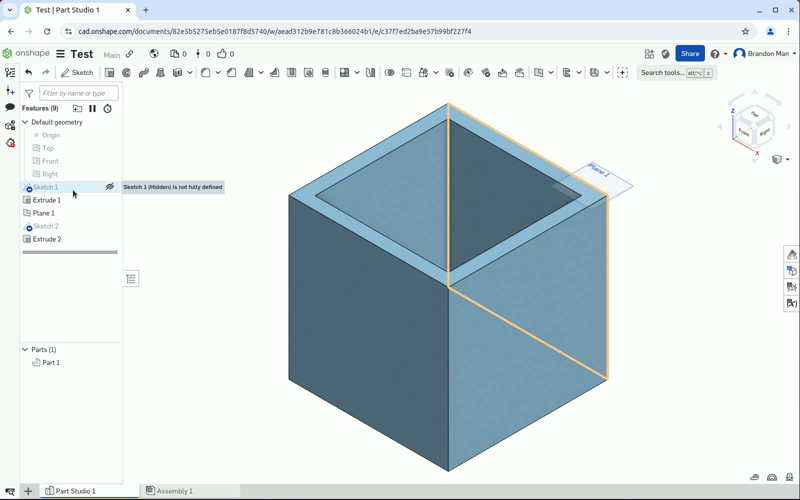
click(73, 189)